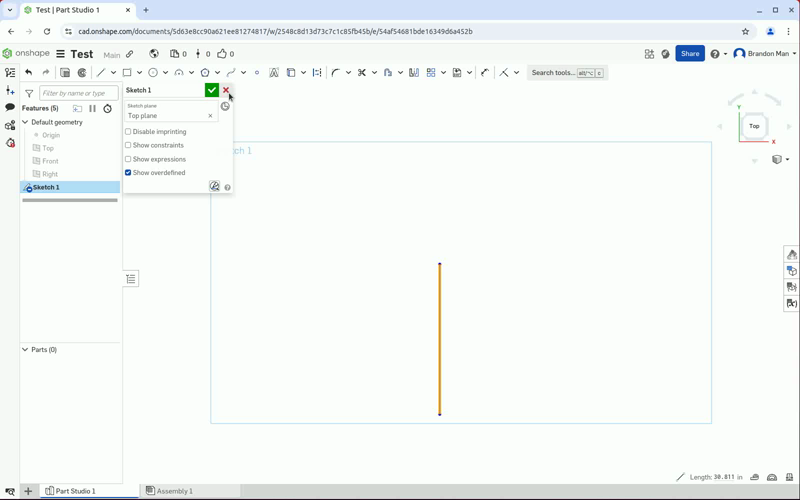
key(shift+h)
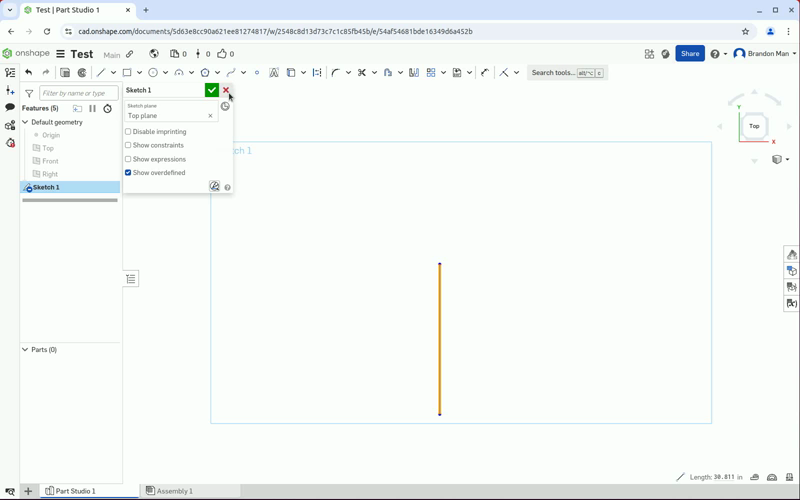
key(shift+s)
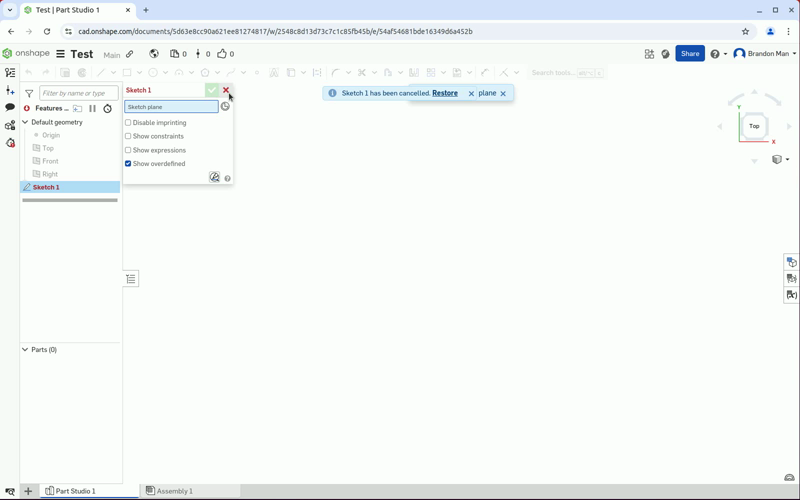
mouse_move(73, 150)
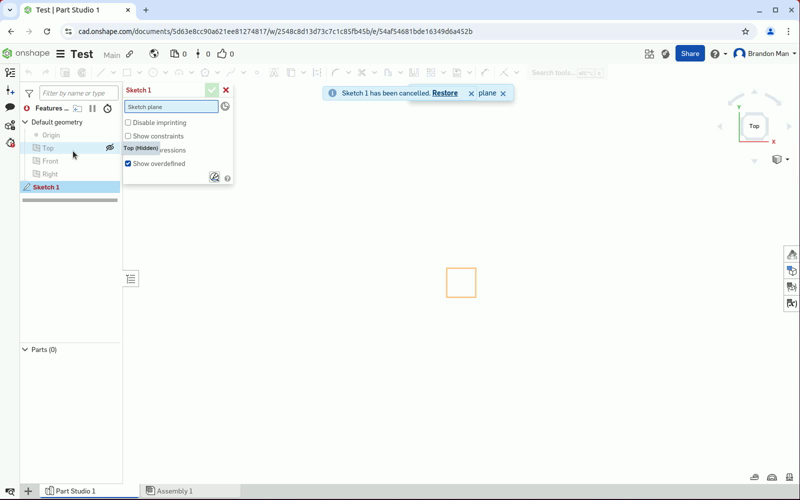
click(73, 150)
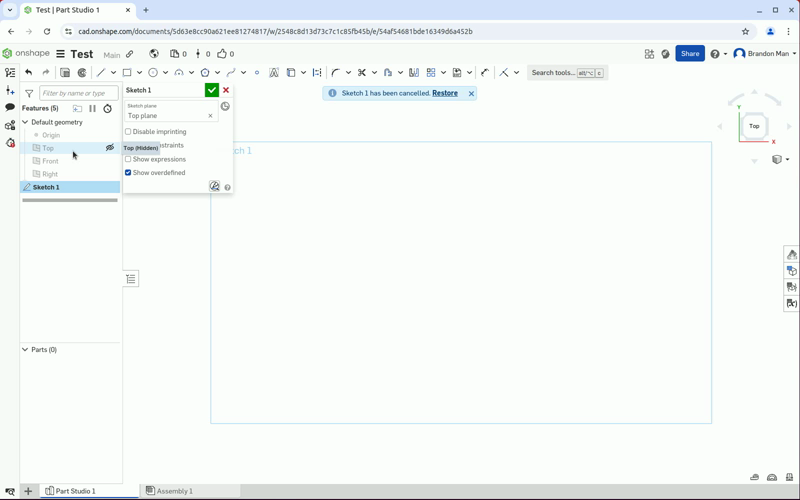
mouse_move(73, 352)
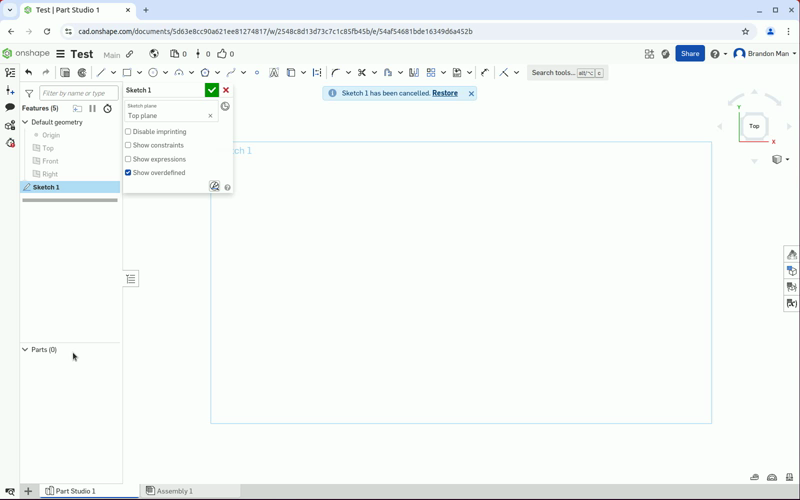
key(y)
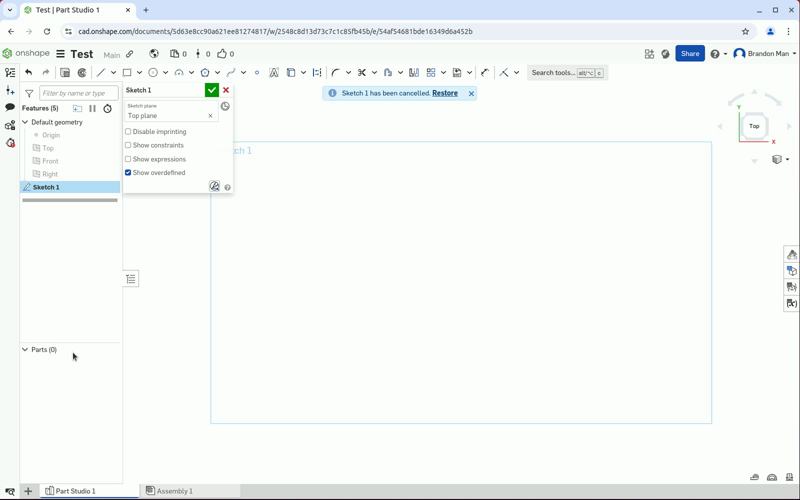
key(l)
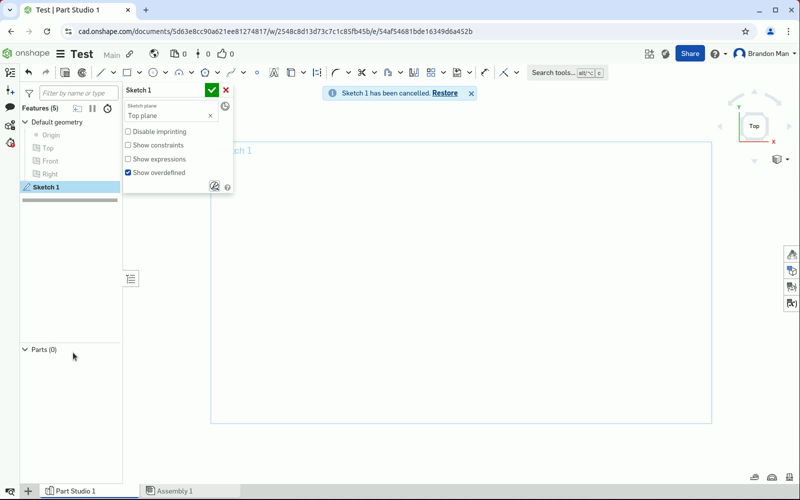
key_down(shift)
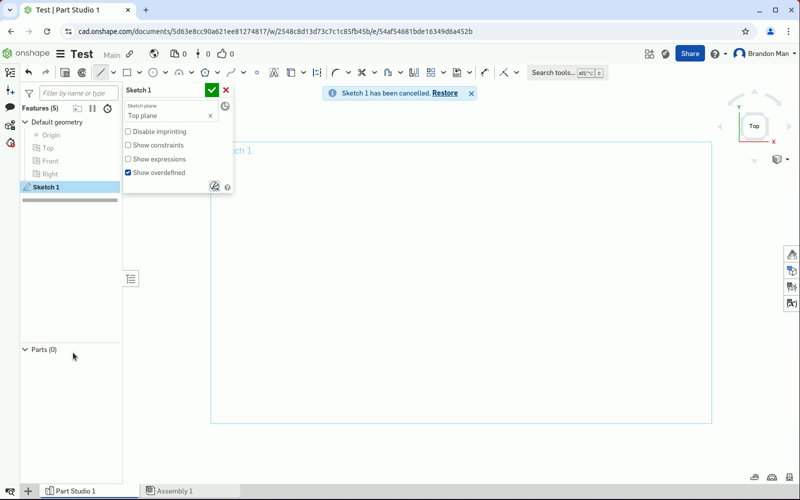
mouse_move(468, 321)
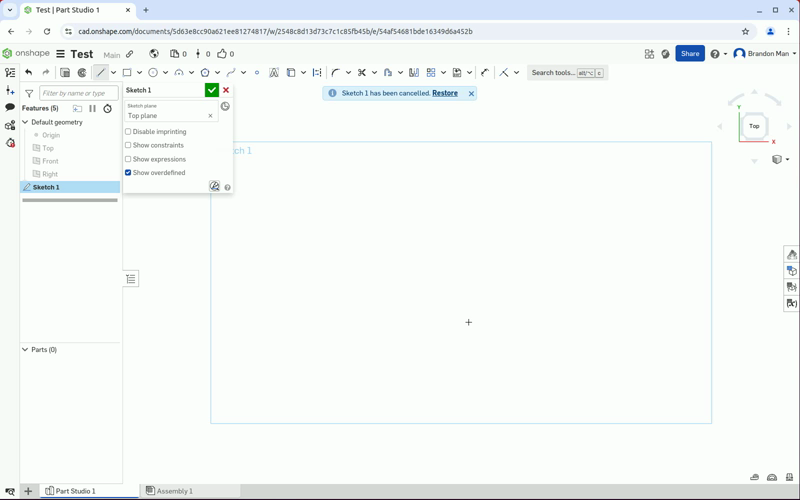
click(468, 321)
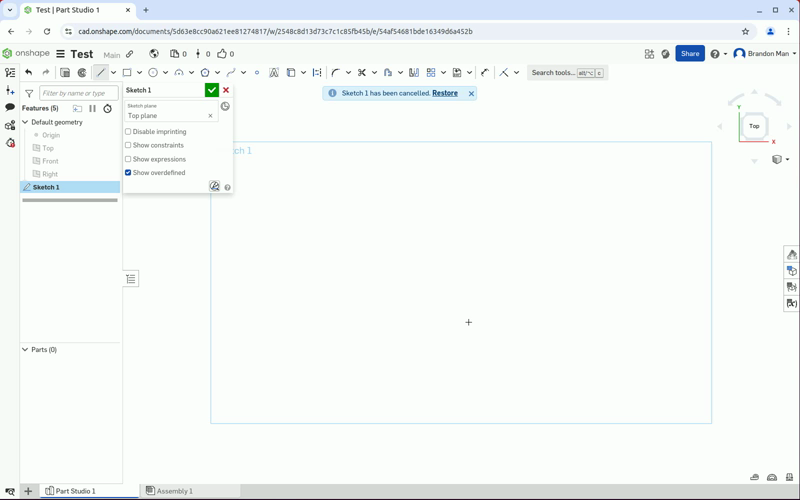
key_up(shift)
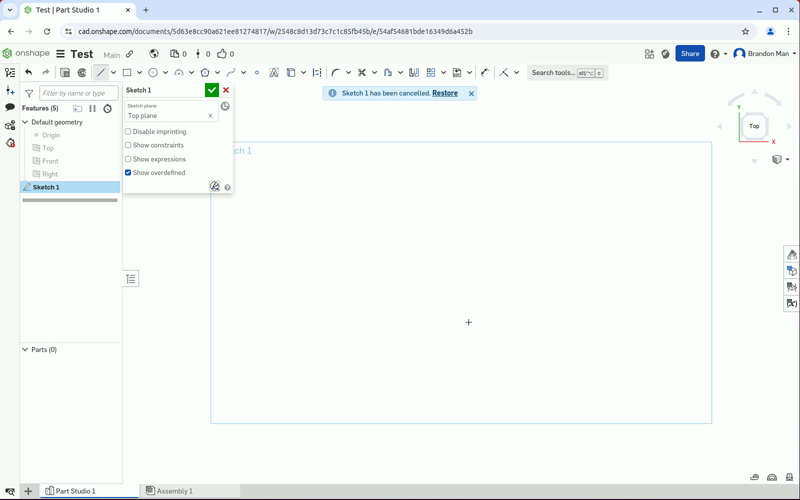
key_down(shift)
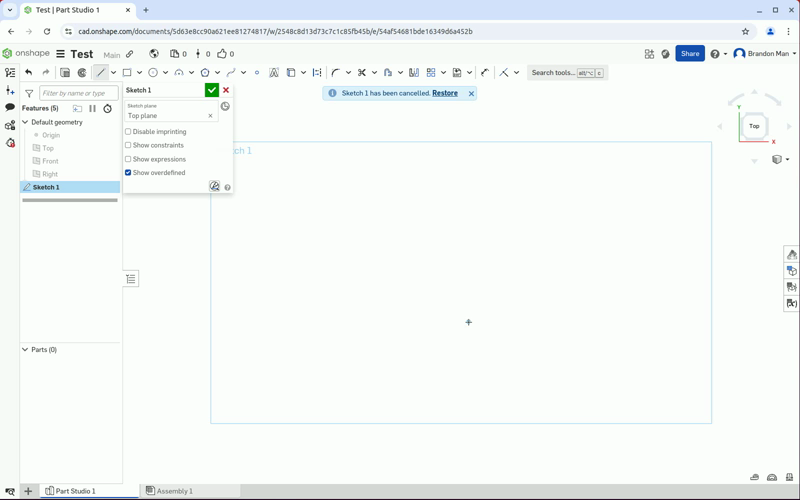
mouse_move(498, 321)
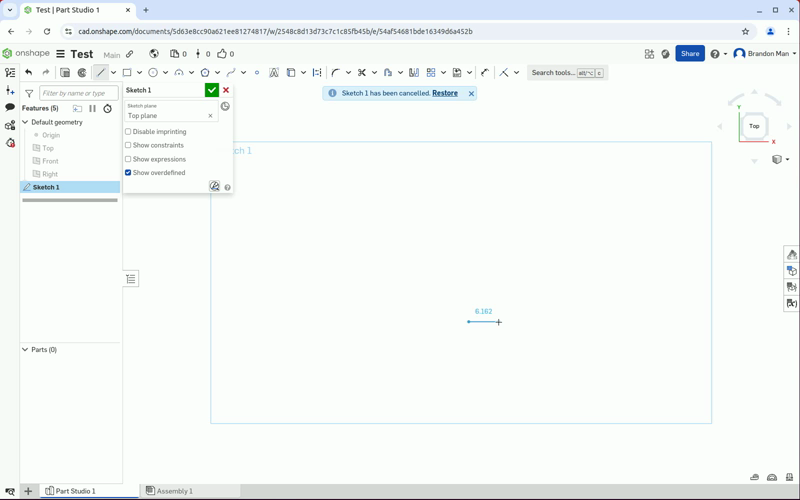
mouse_move(488, 321)
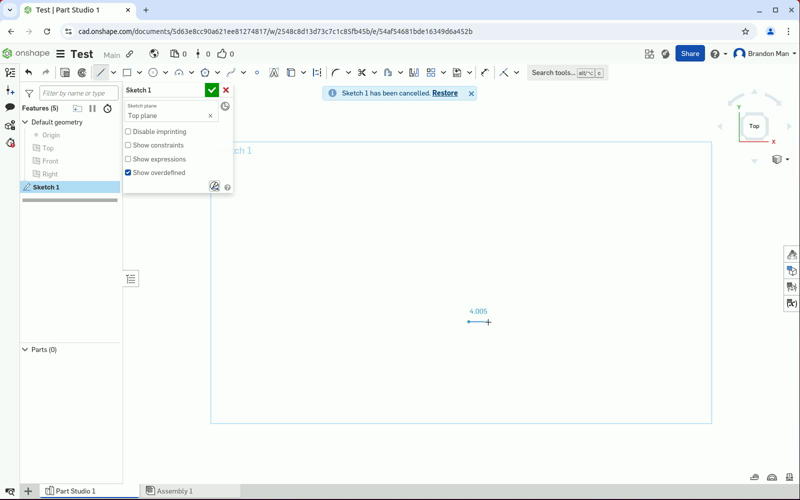
click(488, 321)
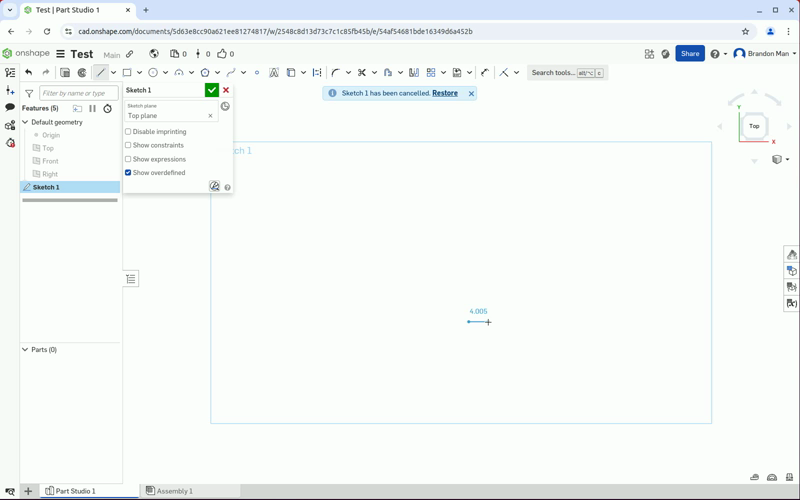
key_up(shift)
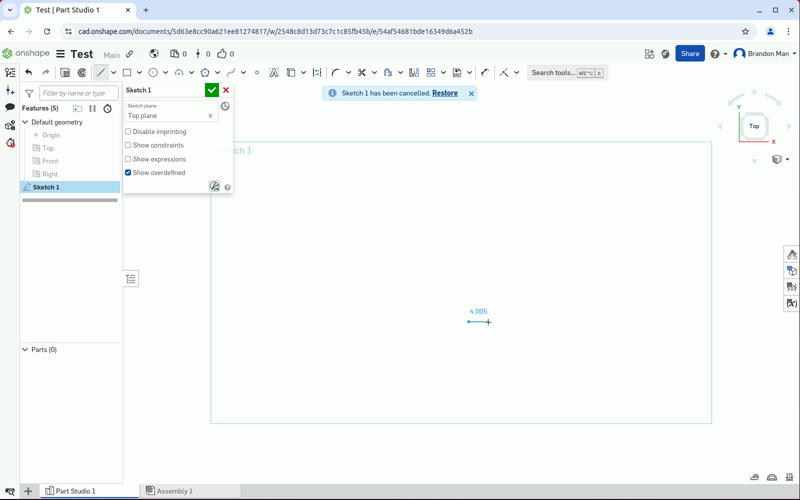
key_down(shift)
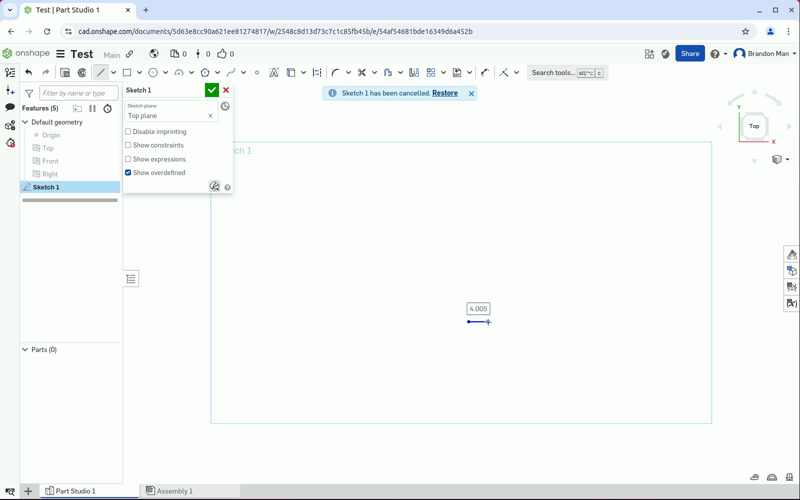
mouse_move(518, 321)
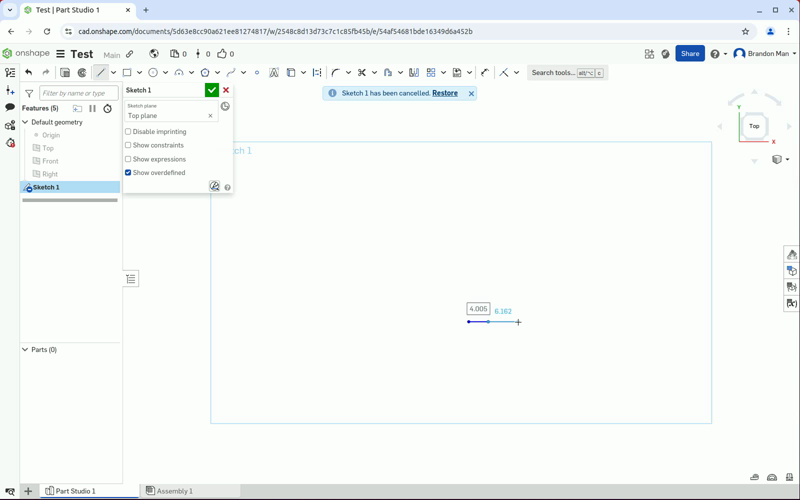
mouse_move(503, 305)
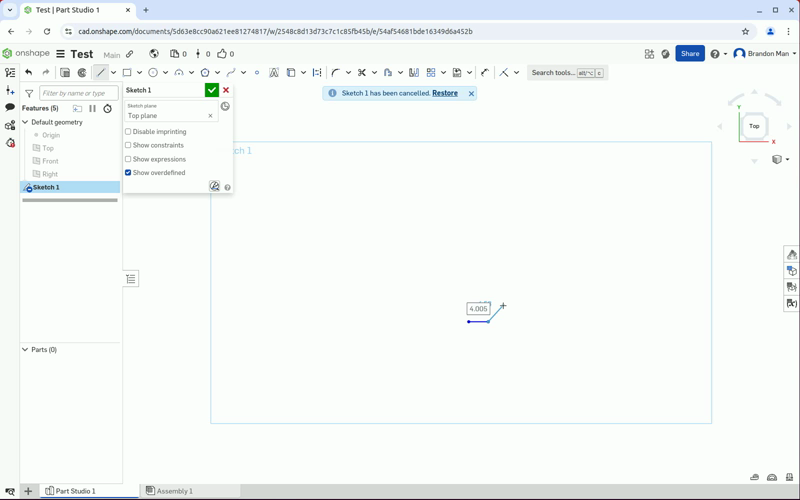
click(503, 305)
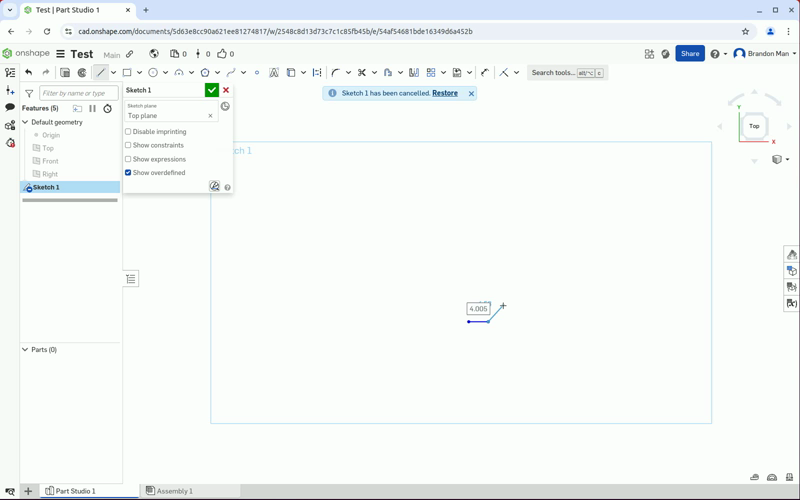
key_up(shift)
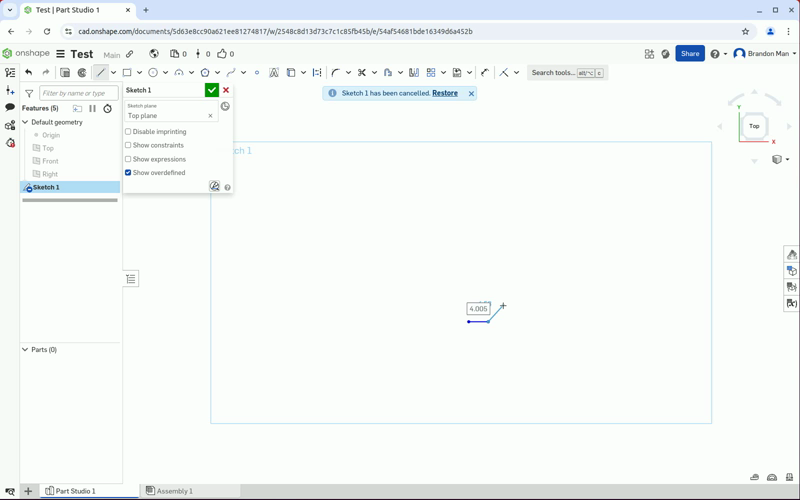
key_down(shift)
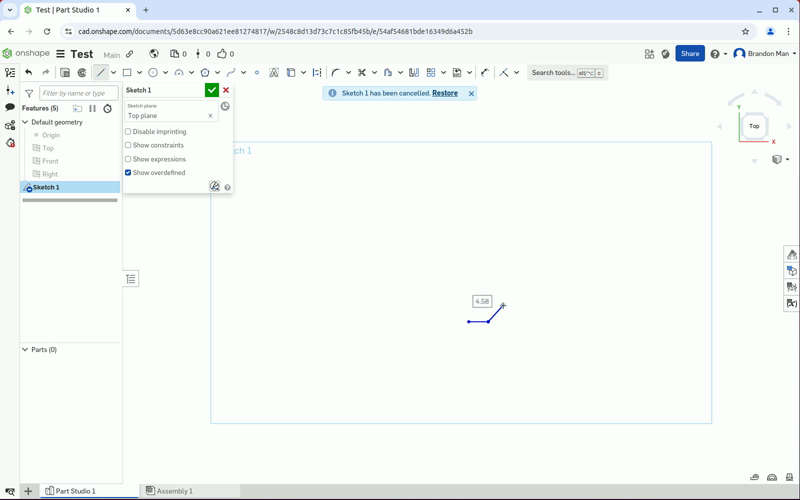
mouse_move(533, 305)
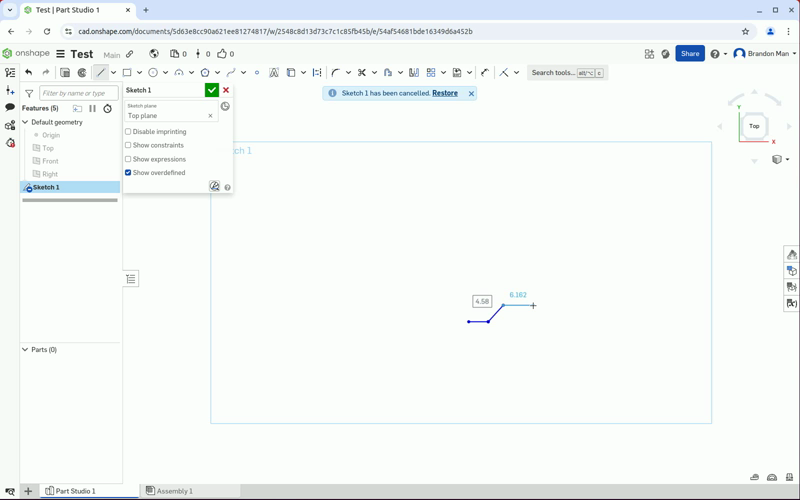
mouse_move(521, 305)
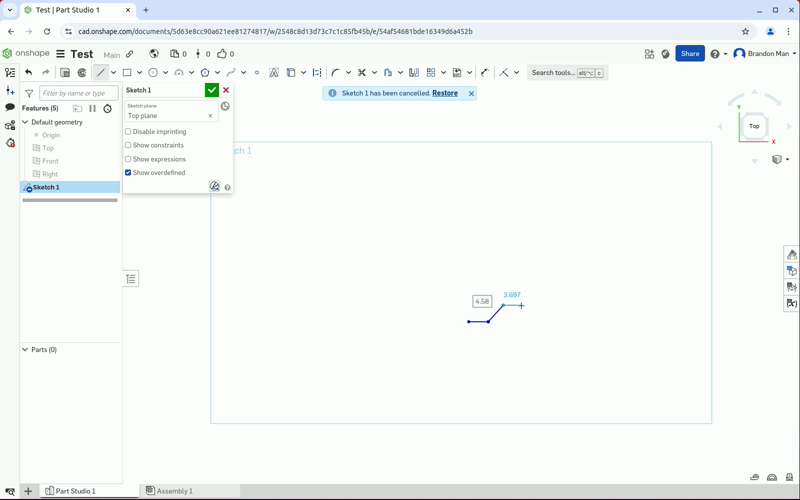
click(521, 305)
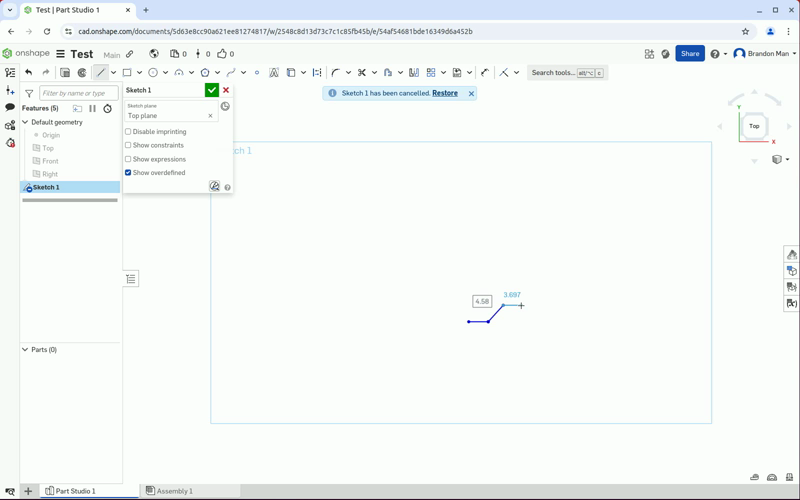
key_up(shift)
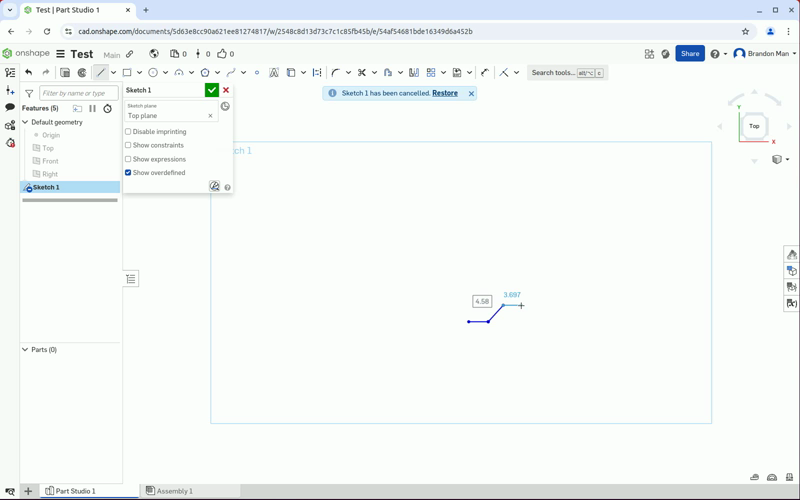
key_down(shift)
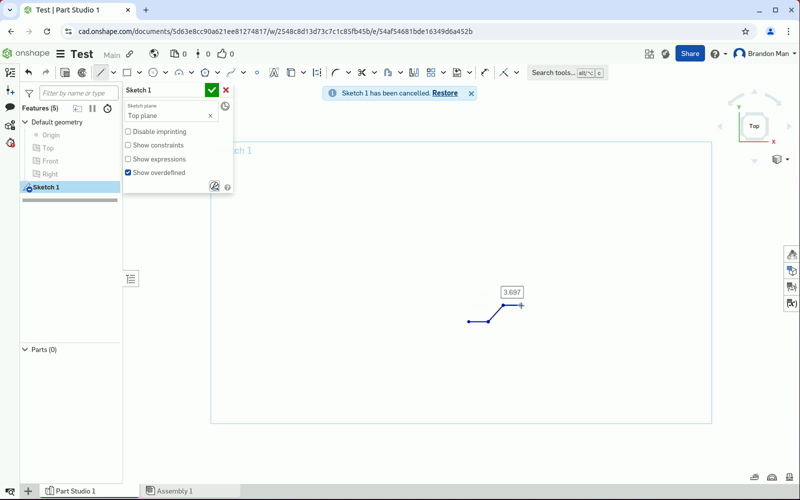
mouse_move(551, 305)
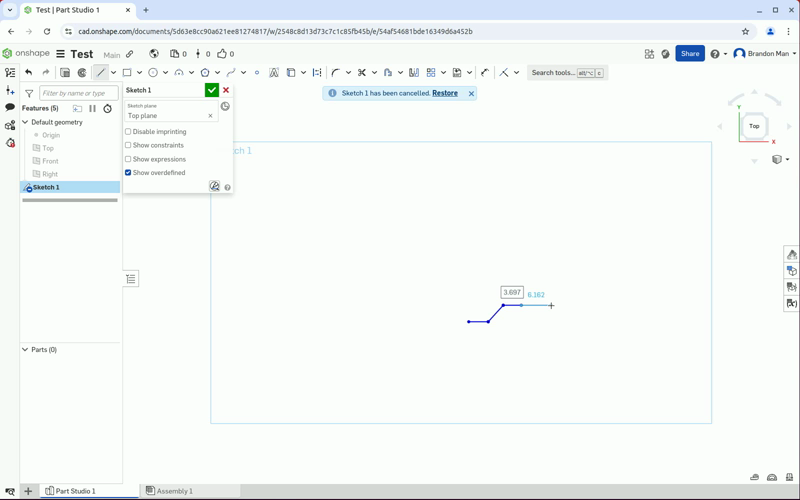
mouse_move(521, 274)
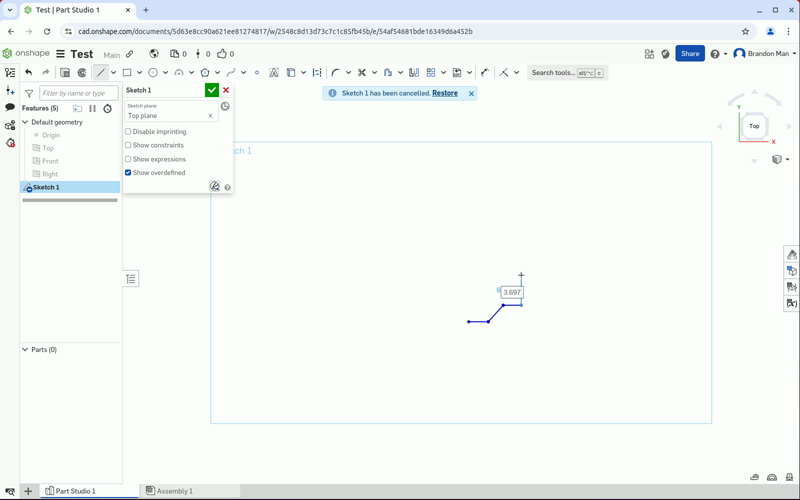
click(521, 274)
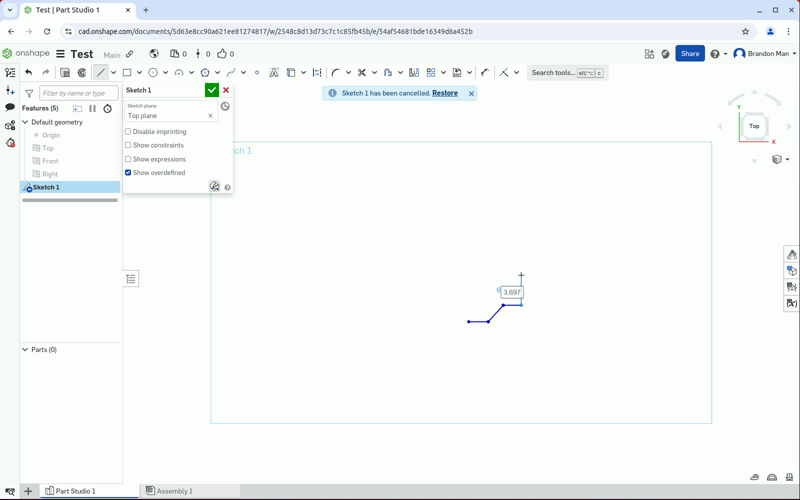
key_up(shift)
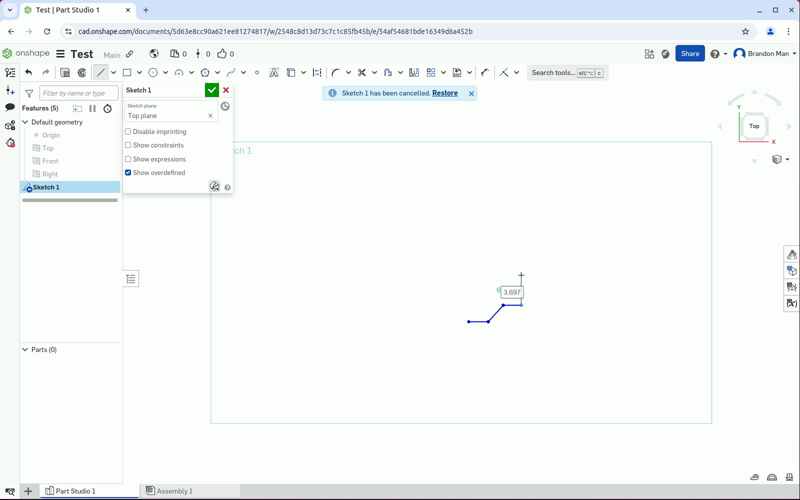
key_down(shift)
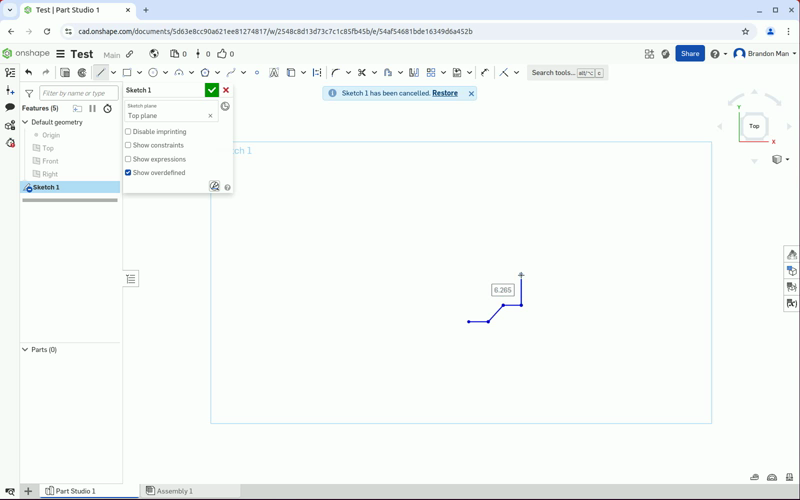
mouse_move(551, 274)
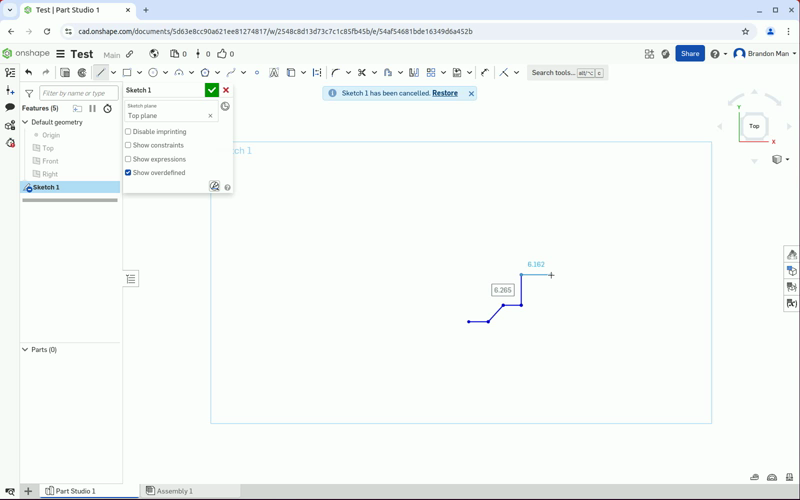
mouse_move(468, 274)
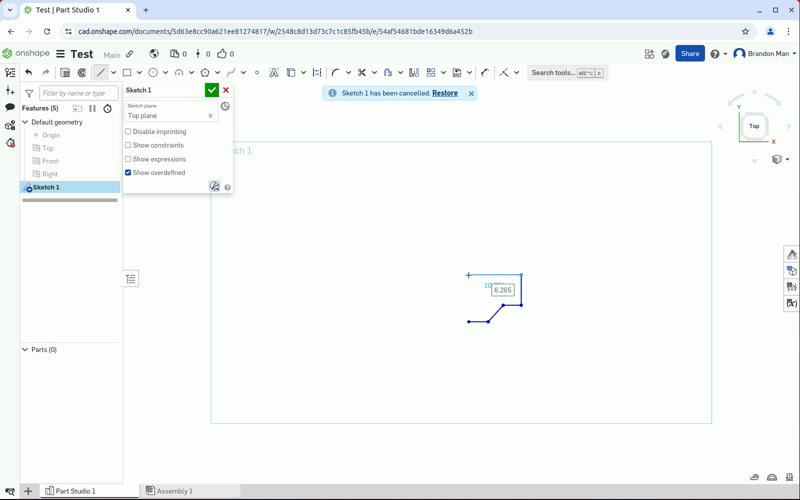
click(468, 274)
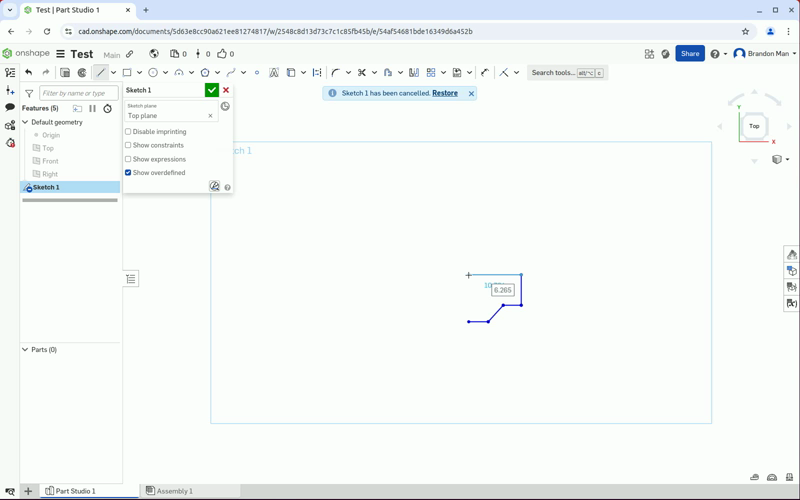
key_up(shift)
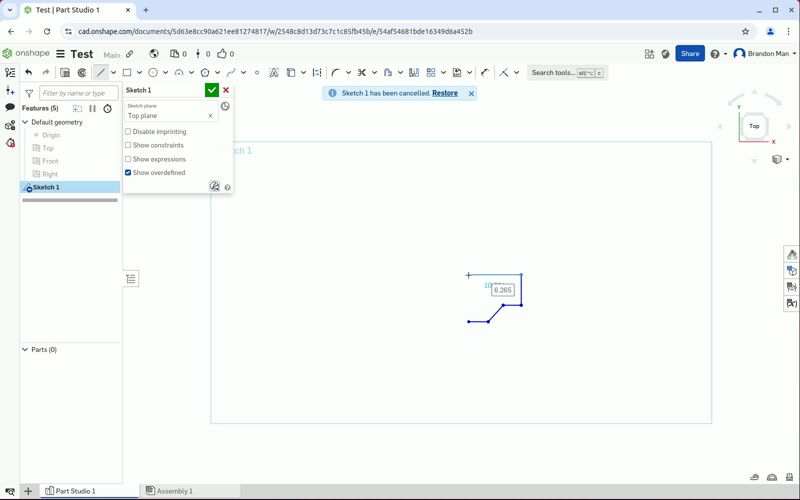
mouse_move(498, 274)
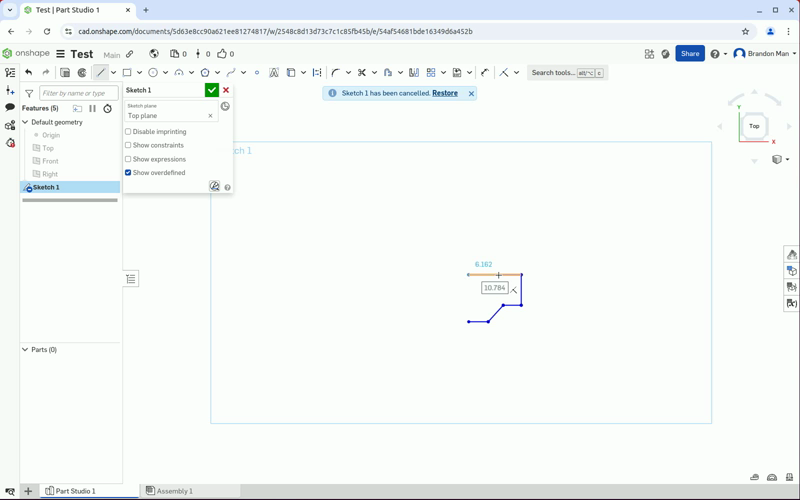
key_down(shift)
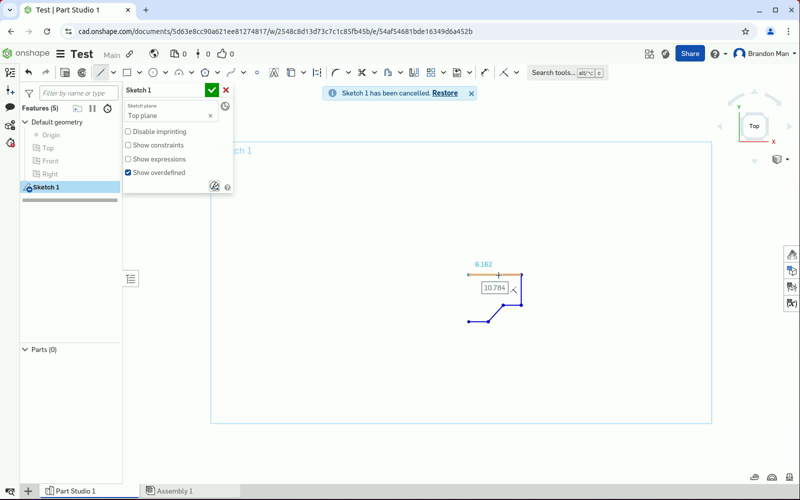
mouse_move(468, 321)
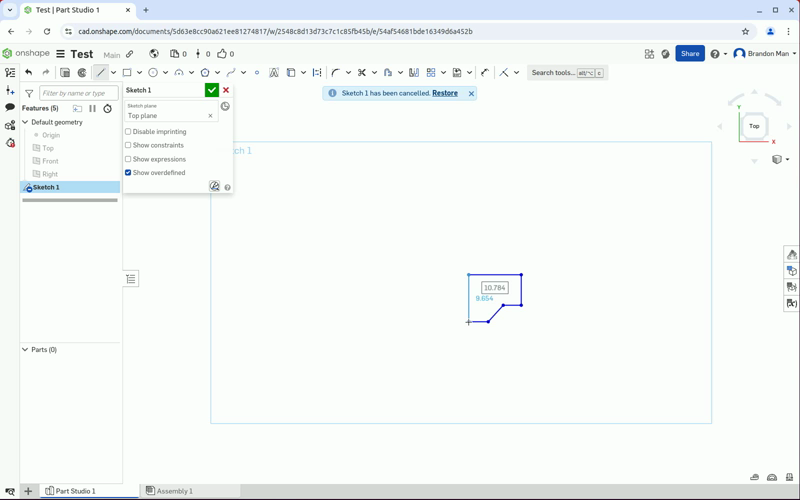
key_up(shift)
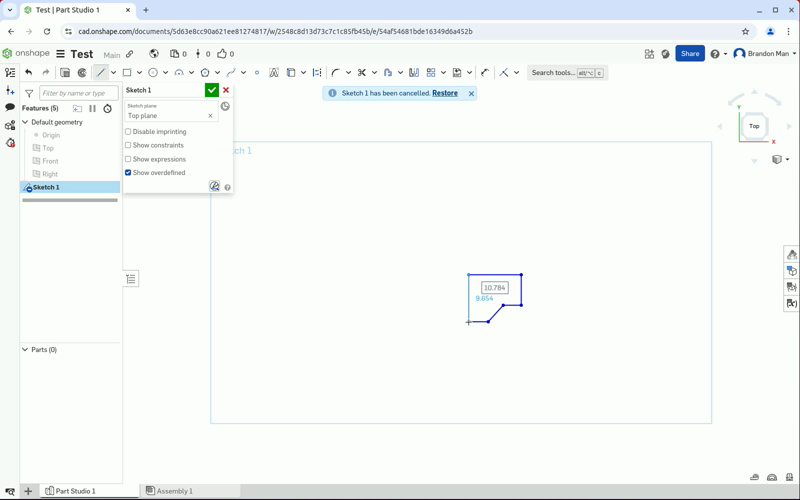
click(468, 321)
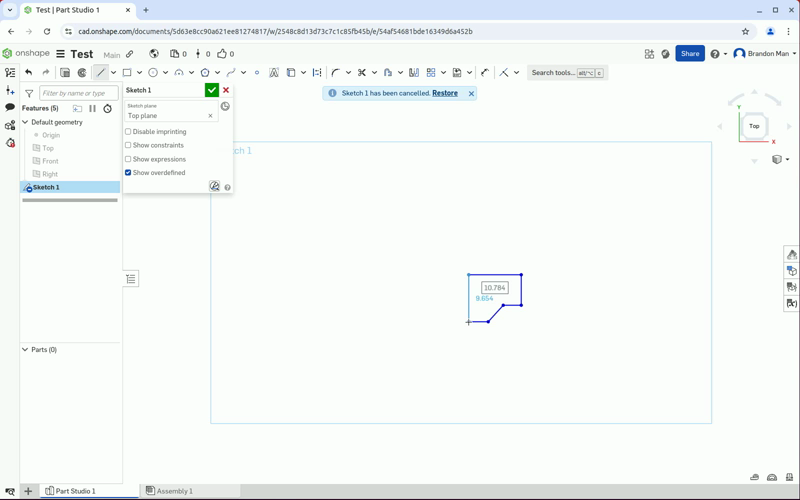
key(esc)
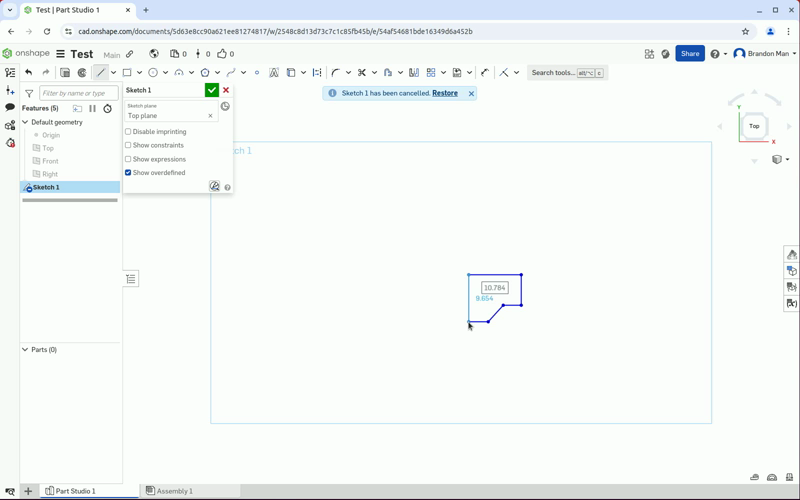
key(c)
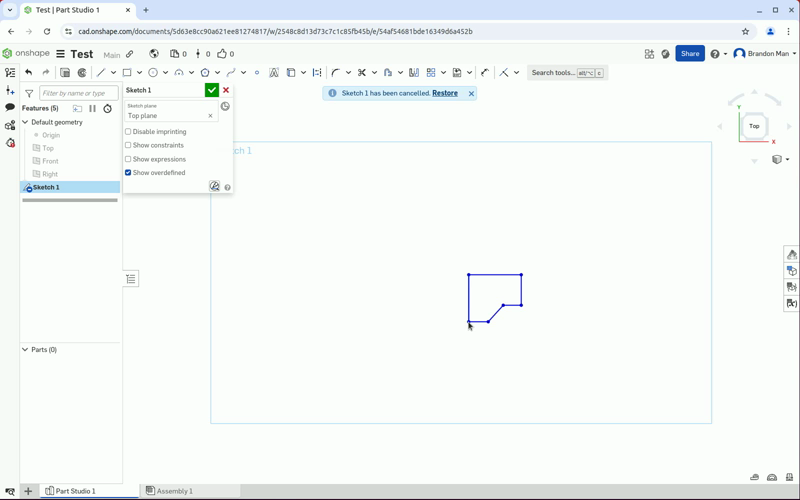
key_down(shift)
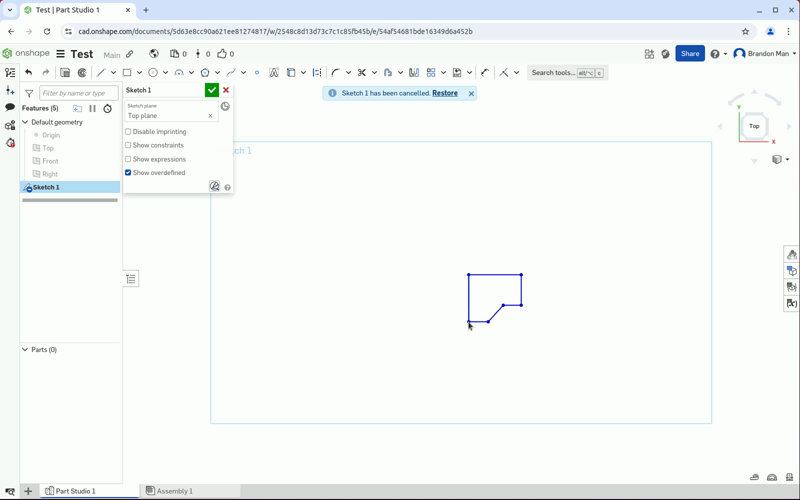
mouse_move(479, 311)
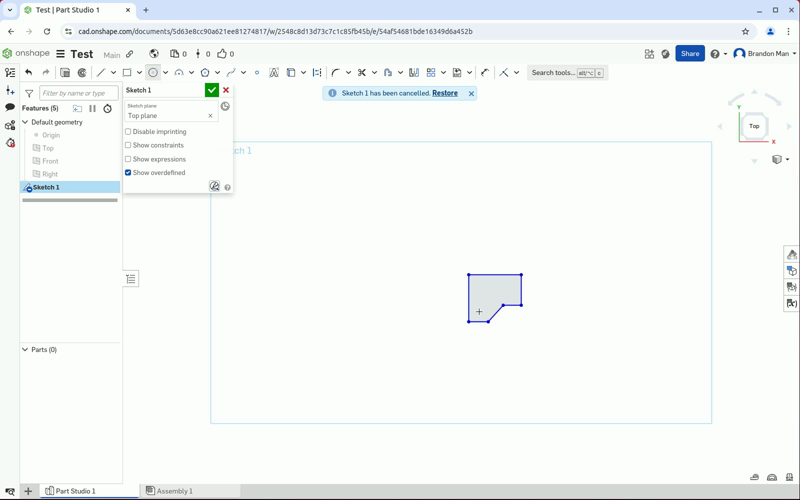
click(479, 311)
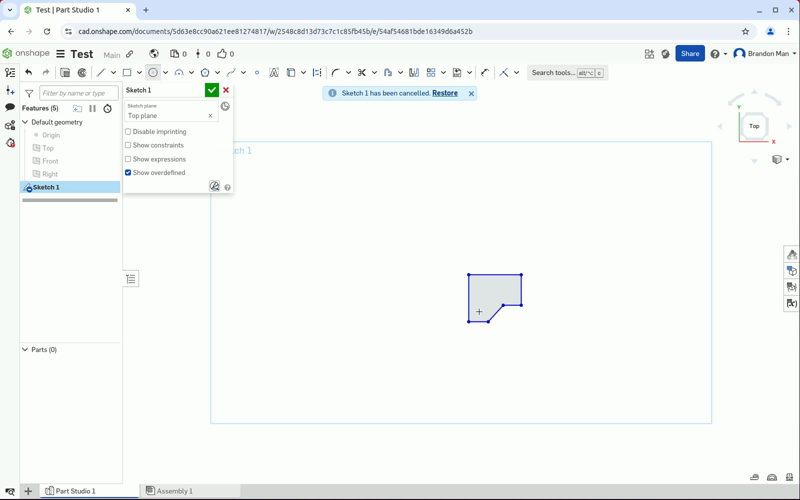
key_up(shift)
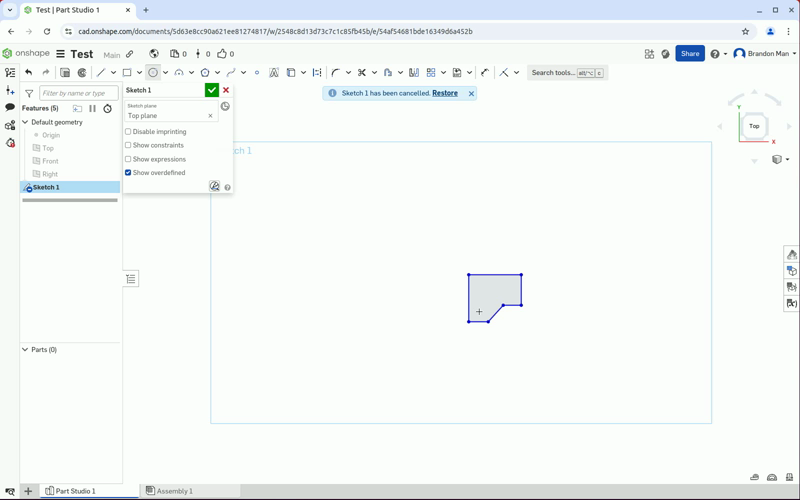
mouse_move(483, 311)
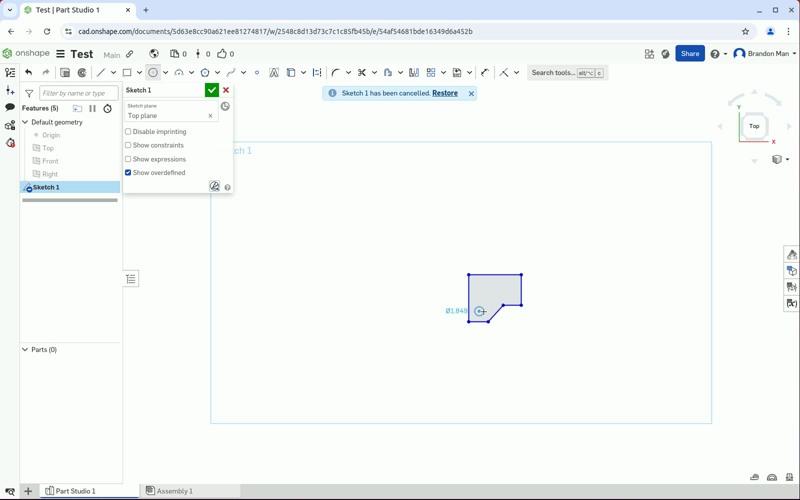
click(483, 311)
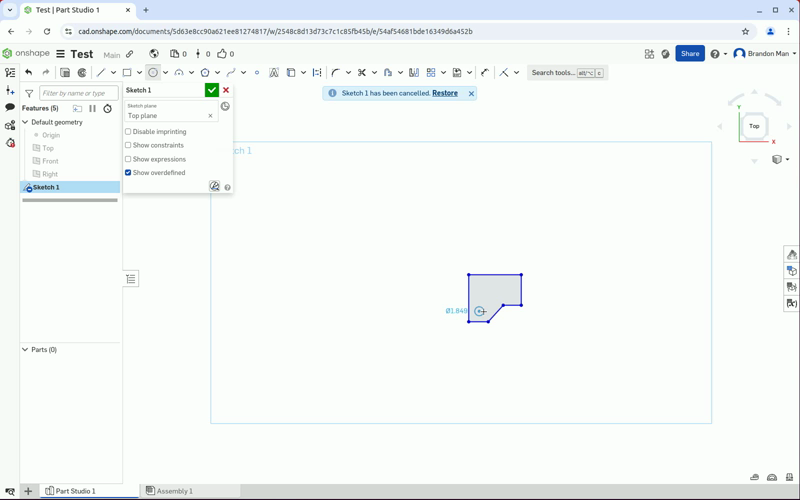
key(esc)
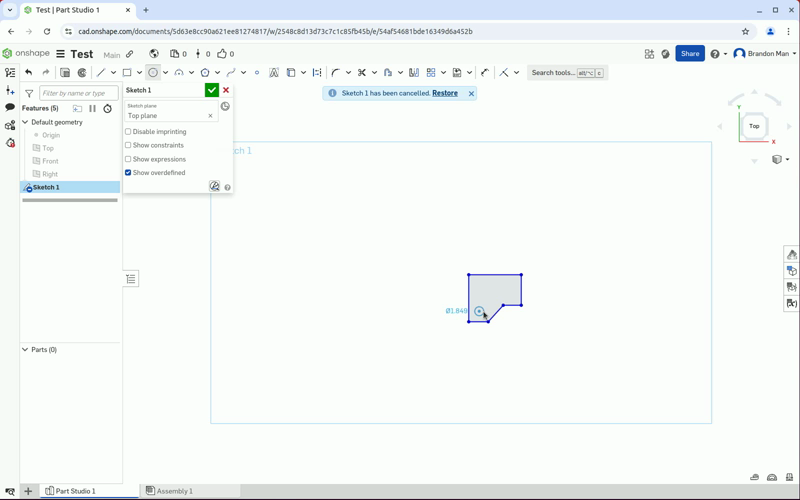
key(c)
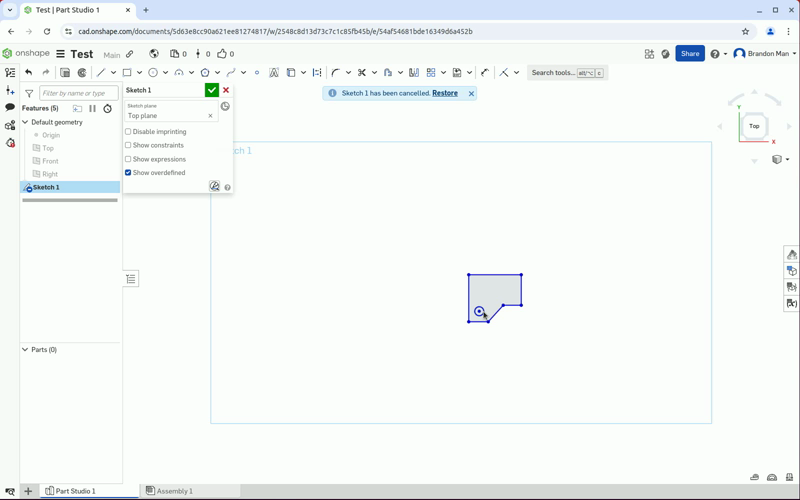
key_down(shift)
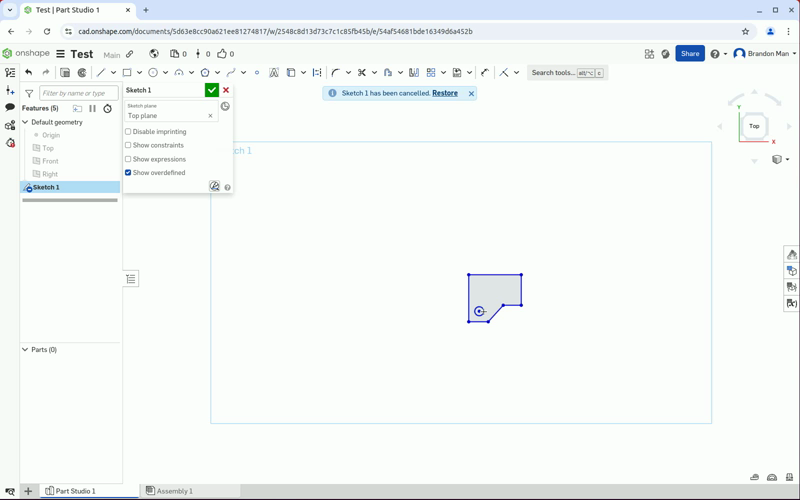
mouse_move(488, 285)
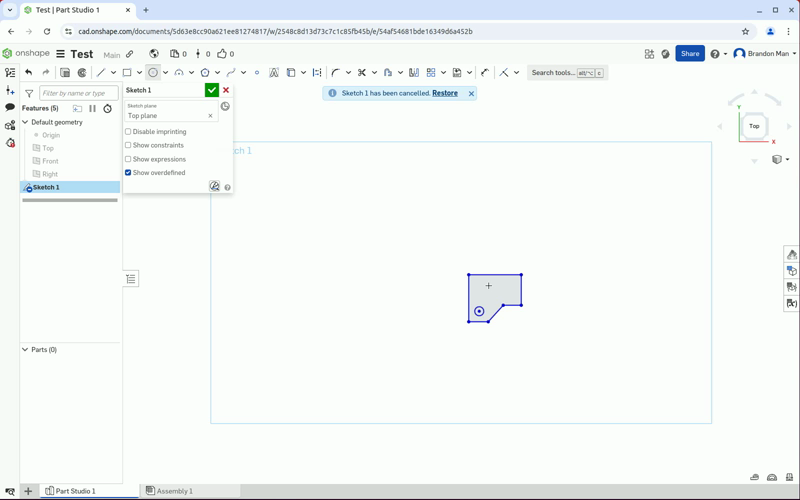
click(488, 285)
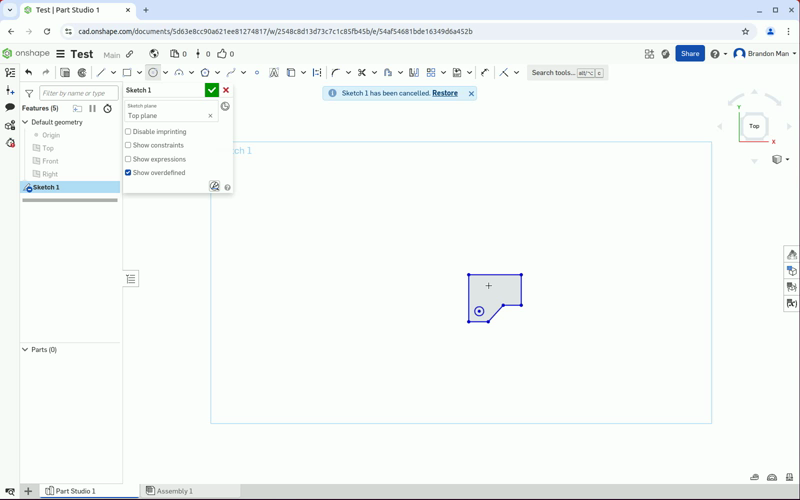
key_up(shift)
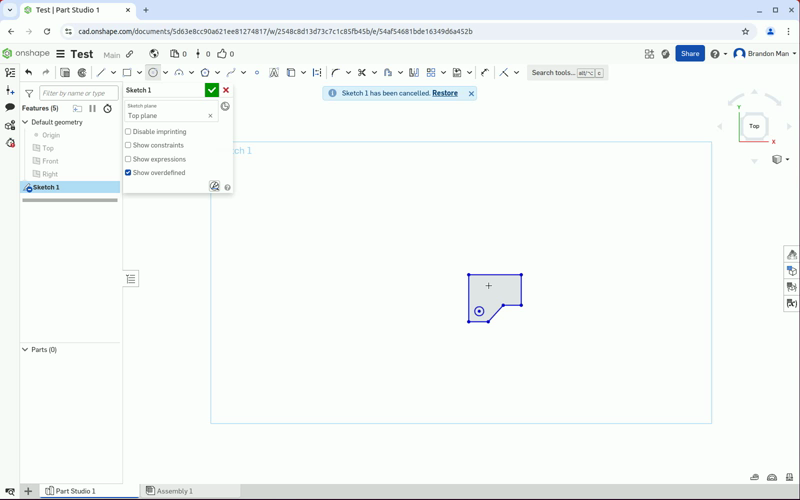
mouse_move(493, 285)
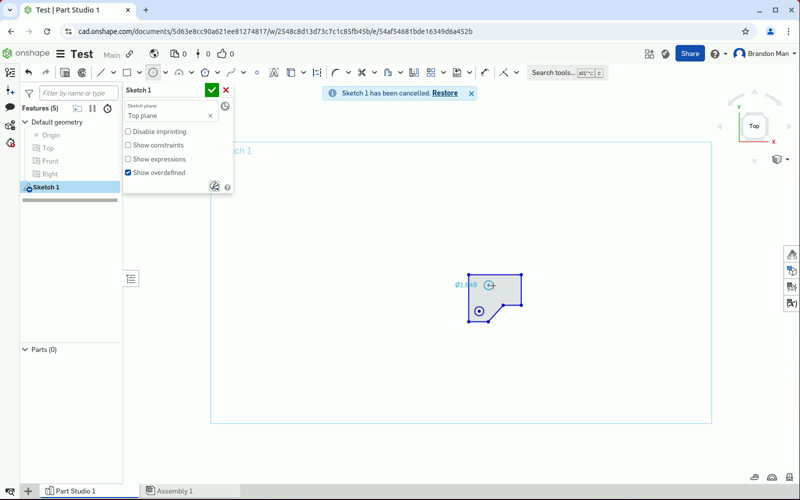
click(493, 285)
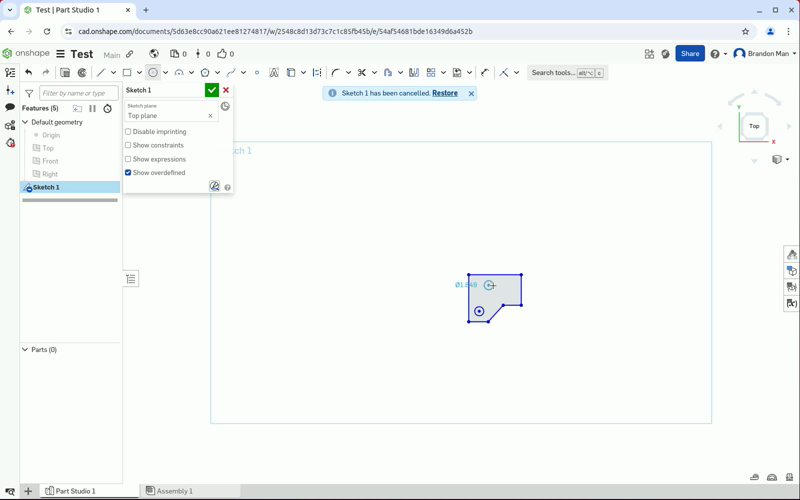
key(esc)
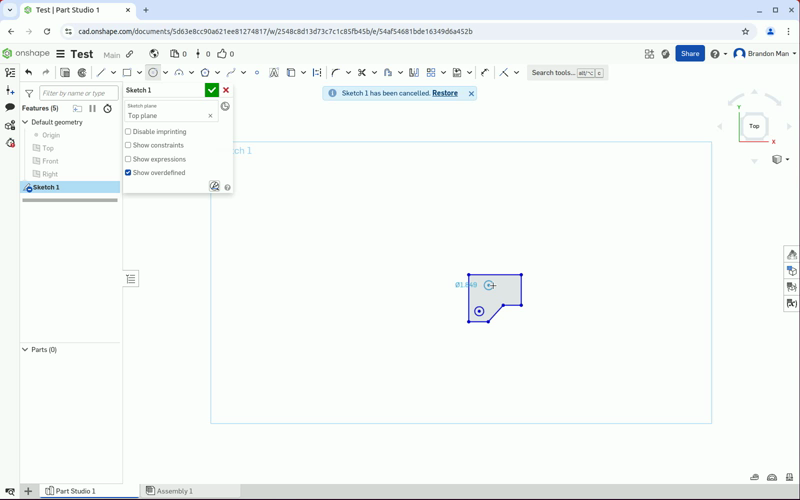
mouse_move(484, 299)
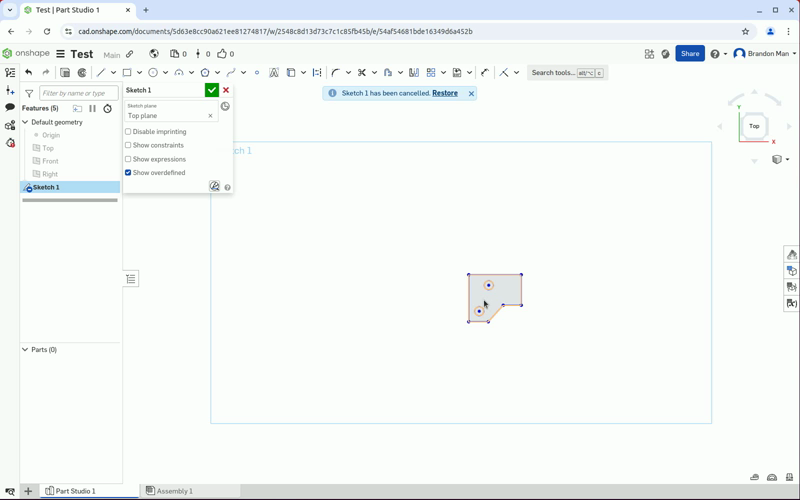
click(484, 299)
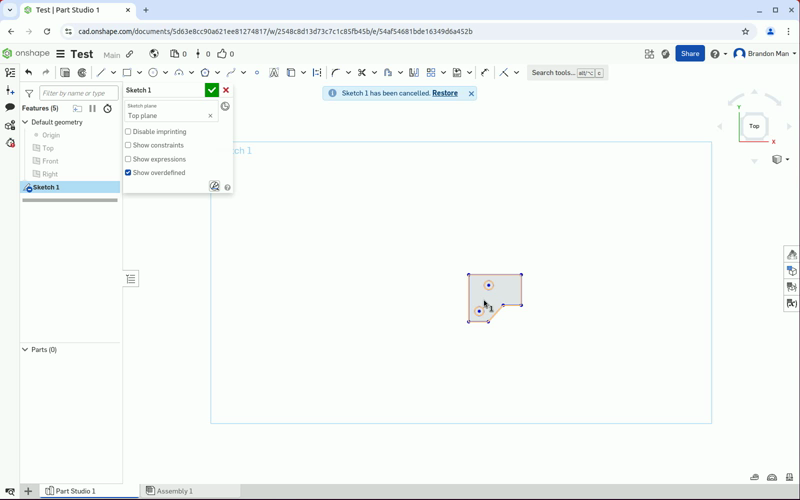
mouse_move(73, 352)
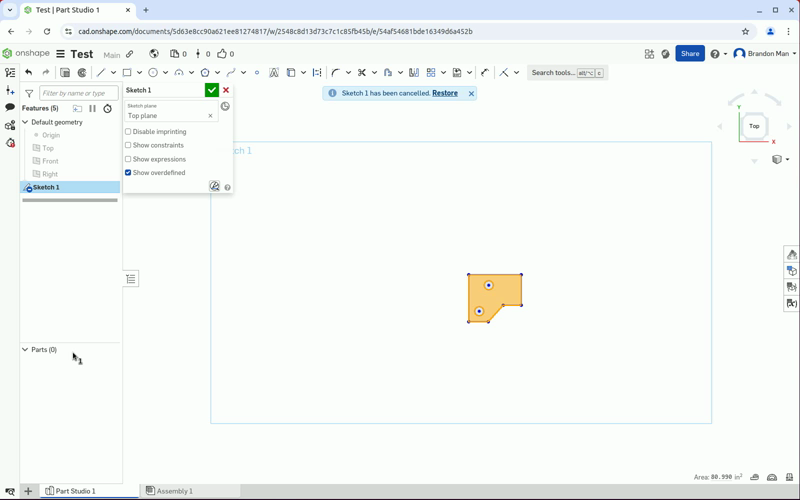
key(shift+y)
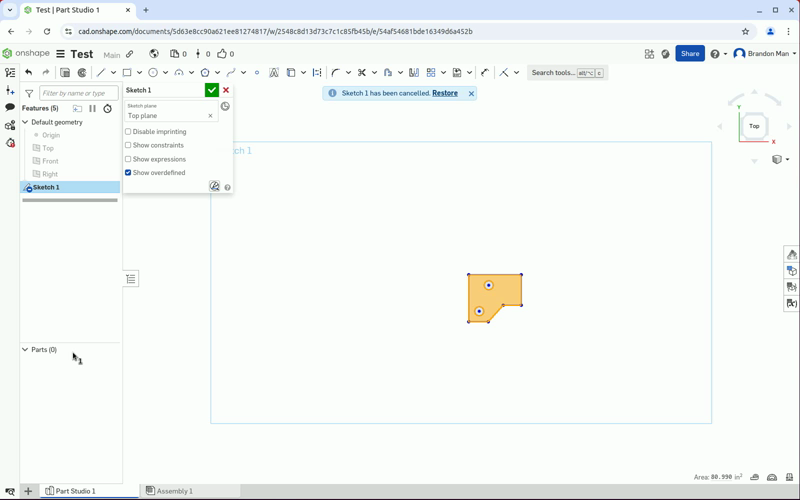
key(shift+e)
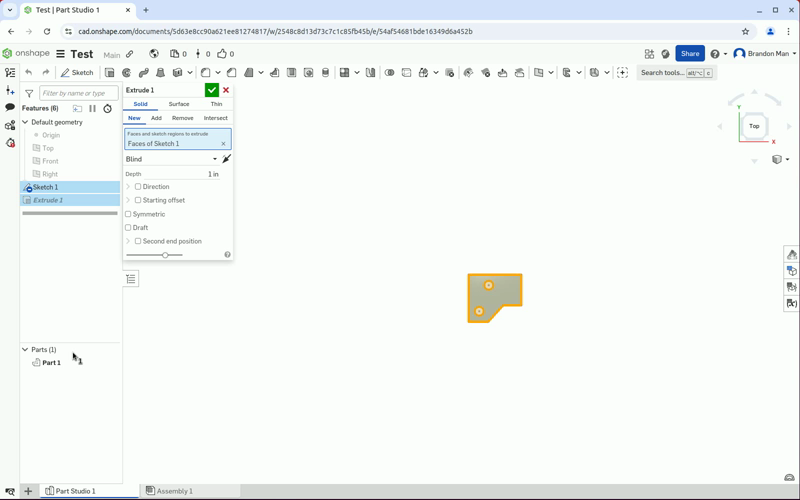
mouse_move(143, 106)
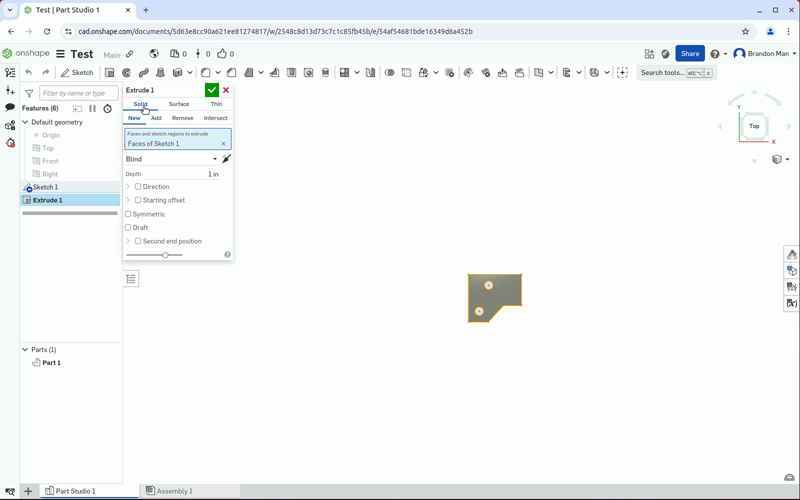
click(143, 106)
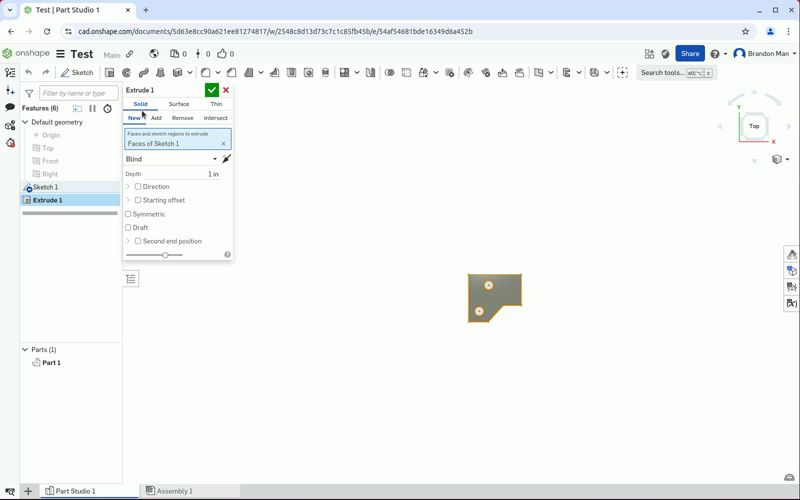
mouse_move(137, 120)
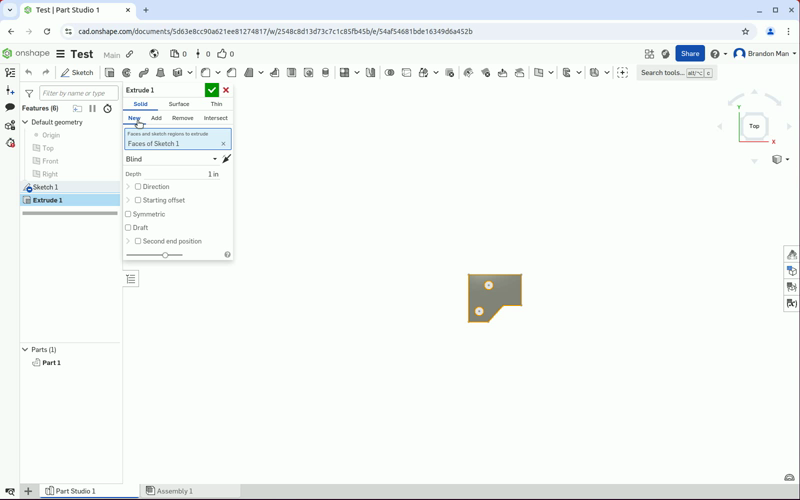
click(137, 120)
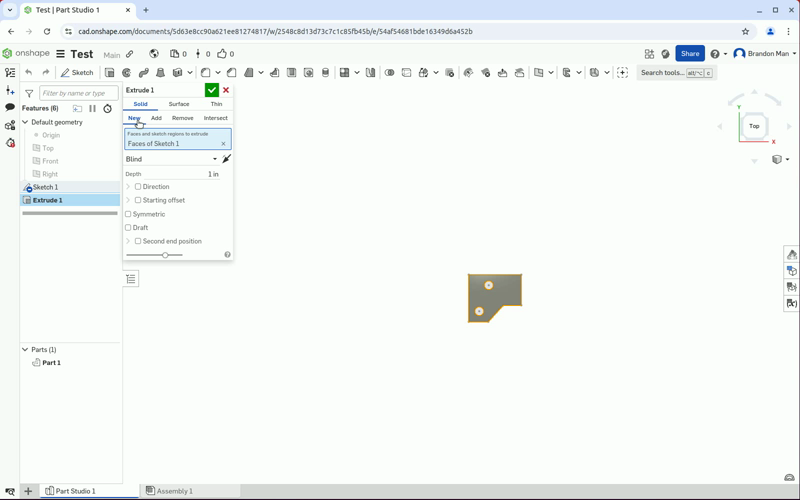
key(tab, 4)
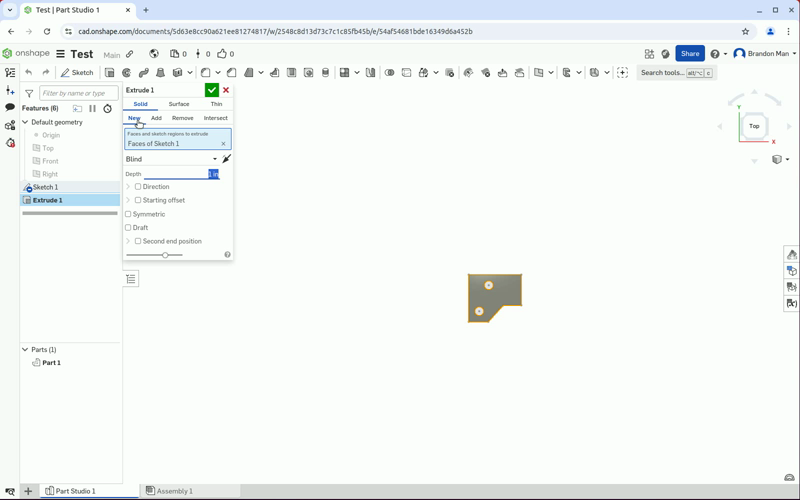
text(2.166)
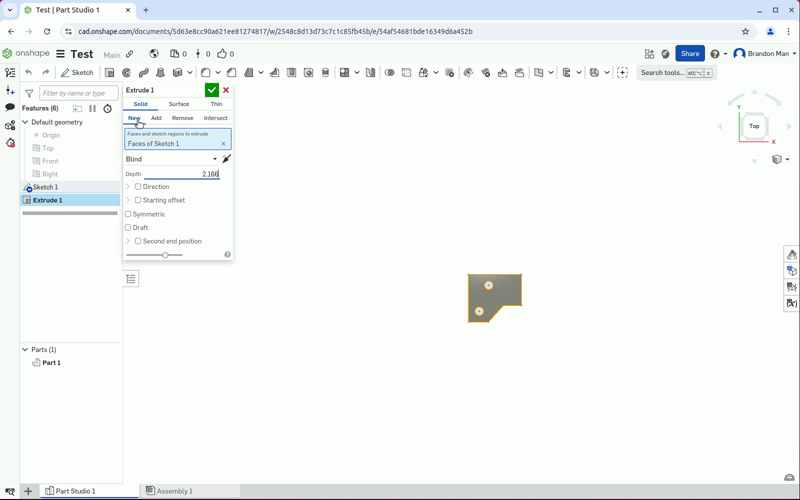
key(enter)
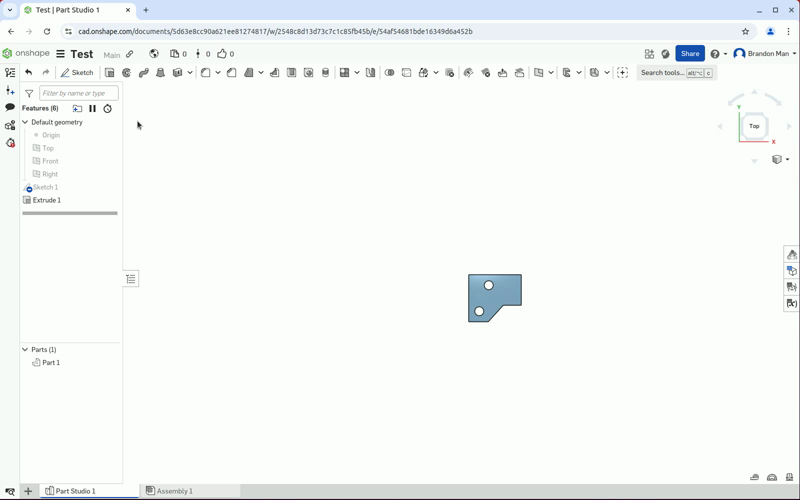
key(shift+h)
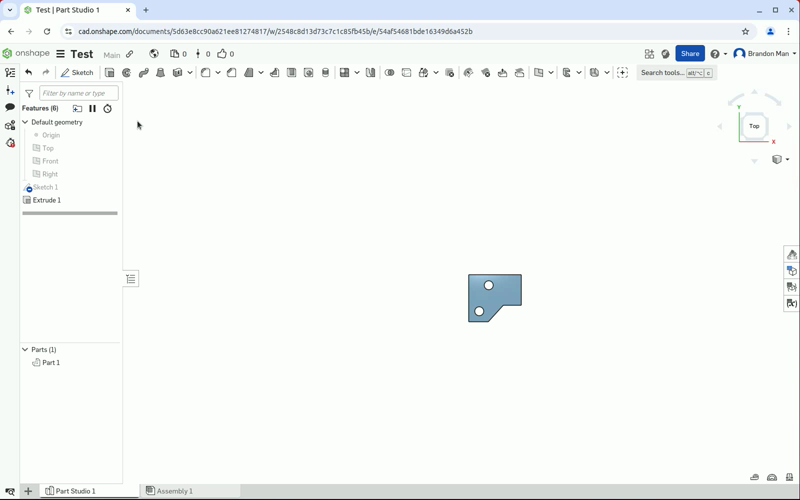
key(shift+h)
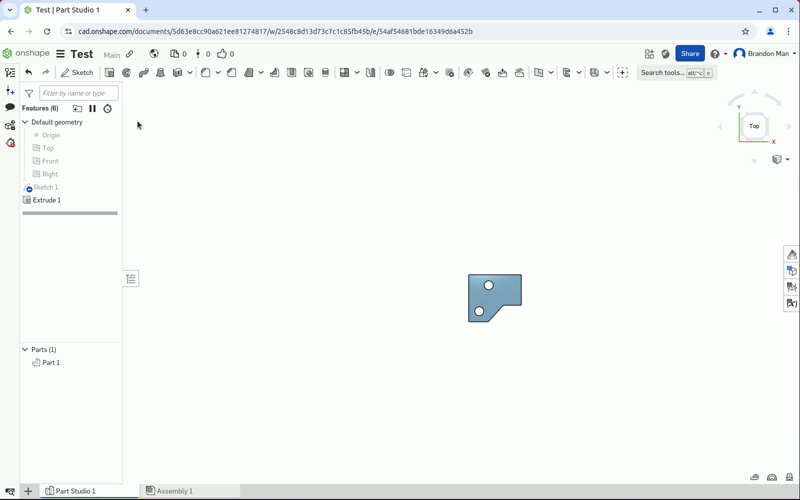
mouse_move(73, 189)
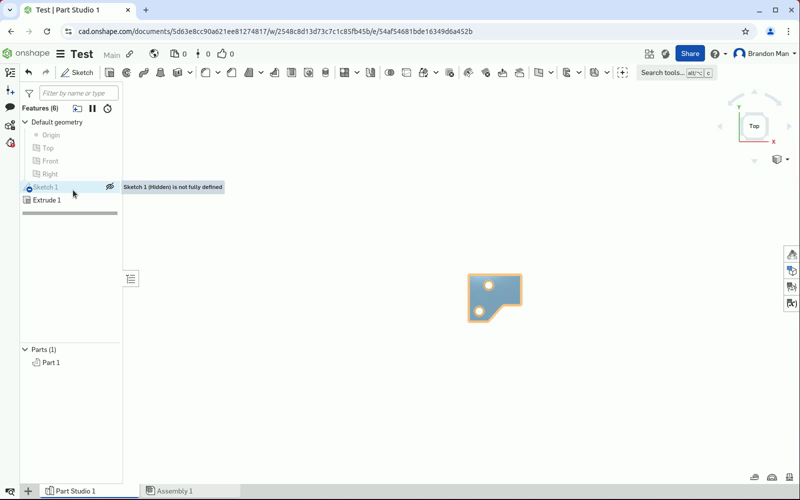
click(73, 189)
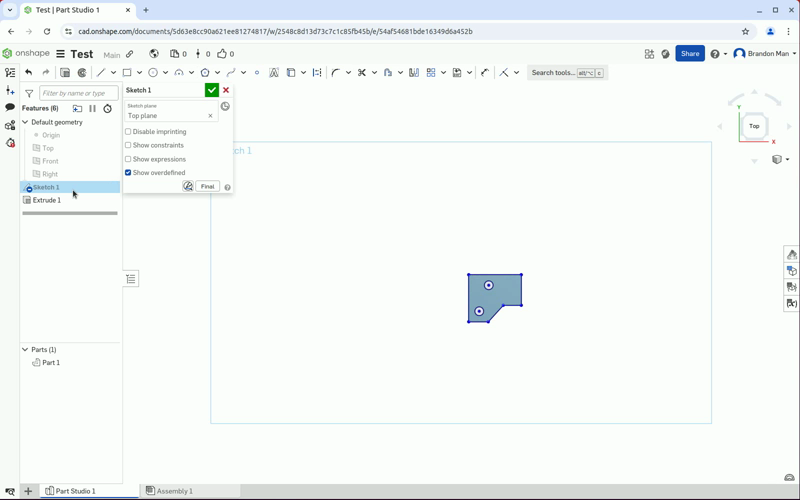
mouse_move(229, 92)
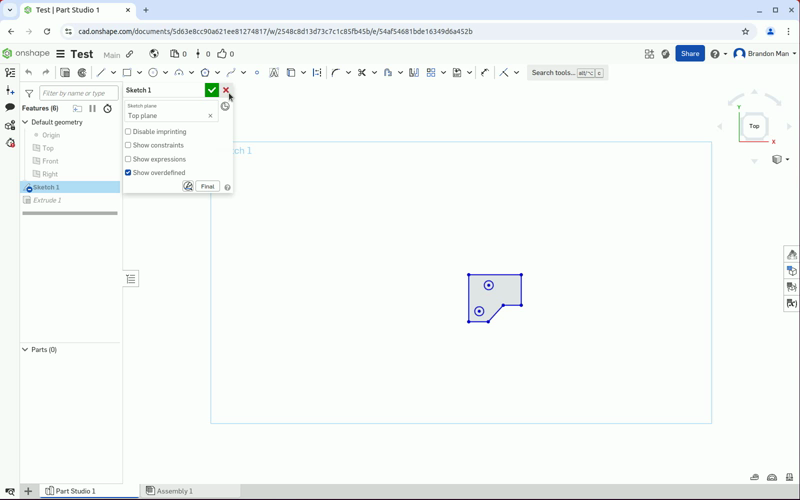
click(229, 92)
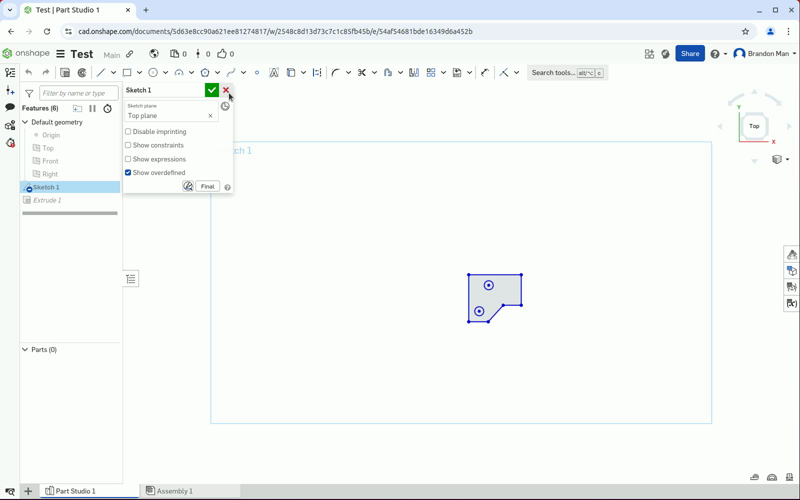
key(shift+s)
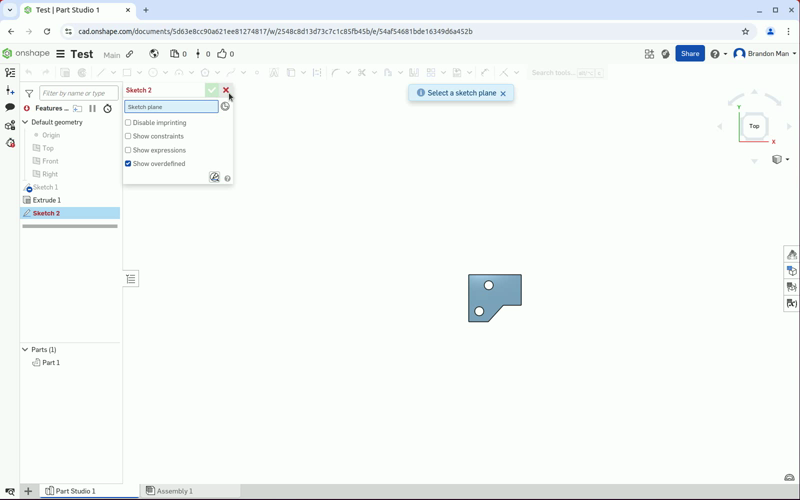
mouse_move(73, 150)
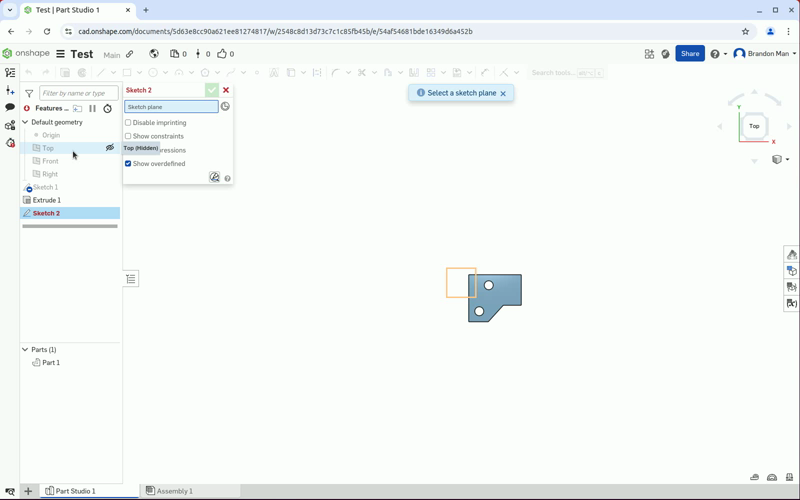
click(73, 150)
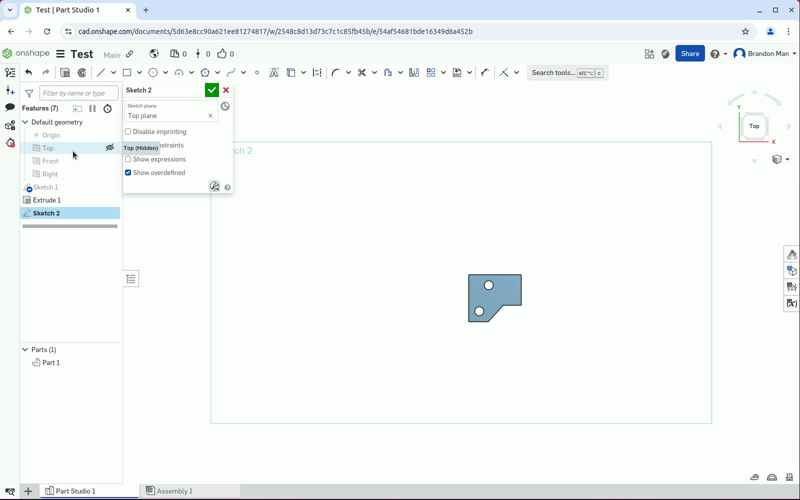
mouse_move(73, 352)
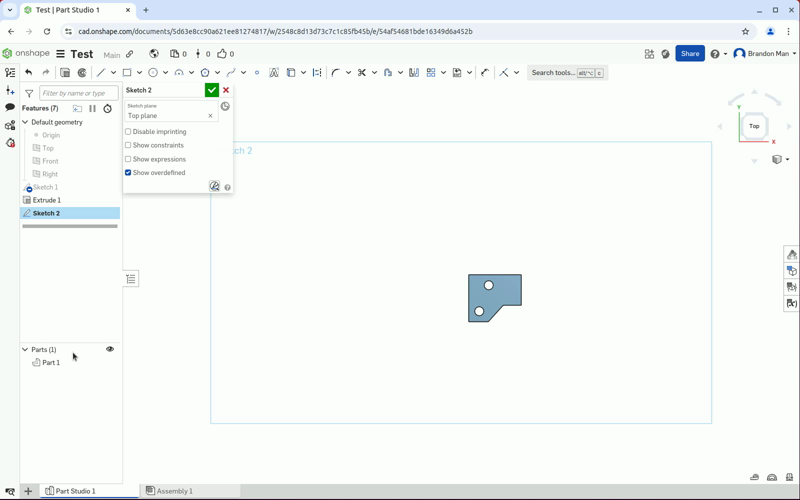
key(y)
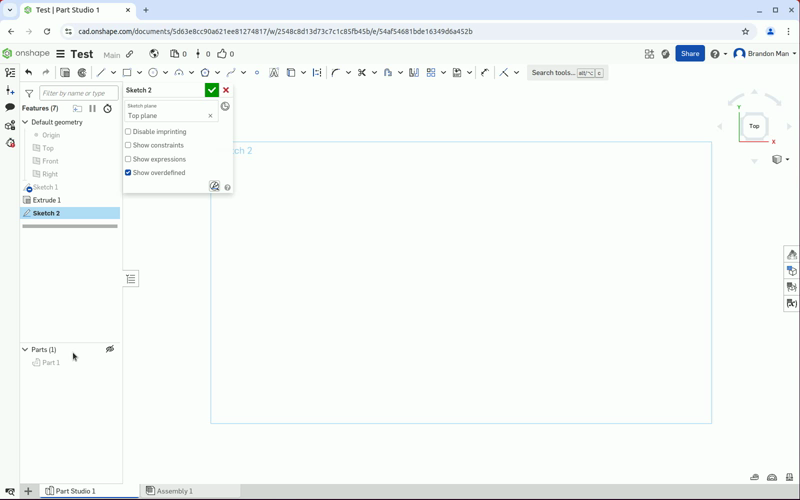
key(l)
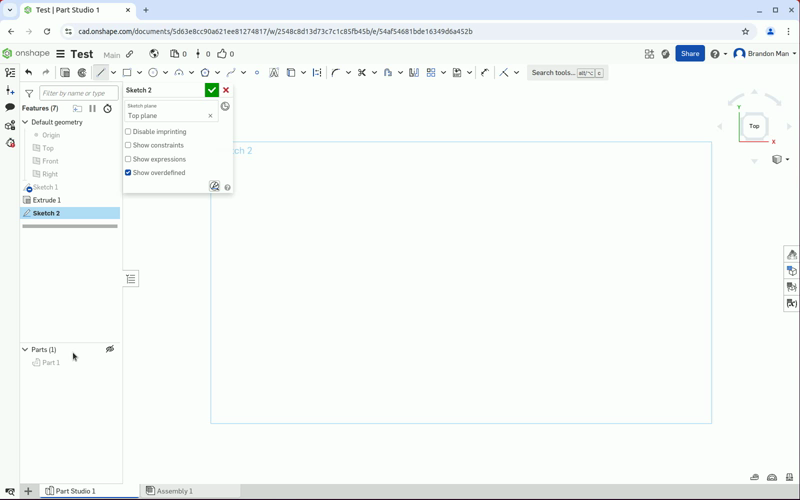
key_down(shift)
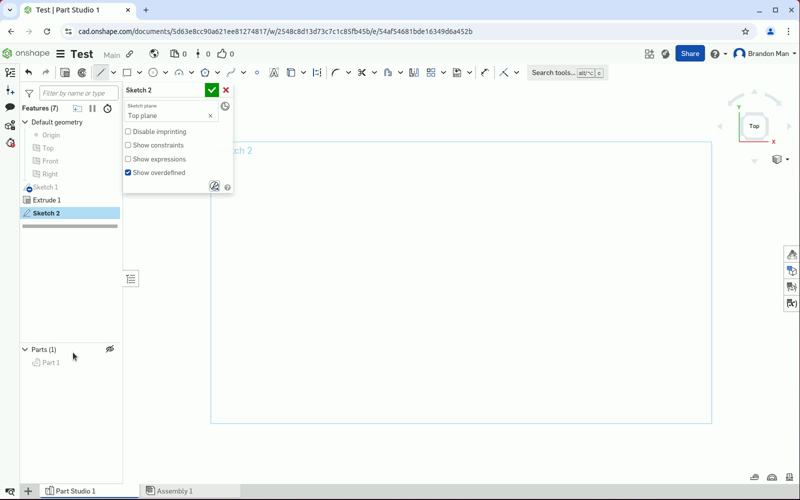
mouse_move(521, 305)
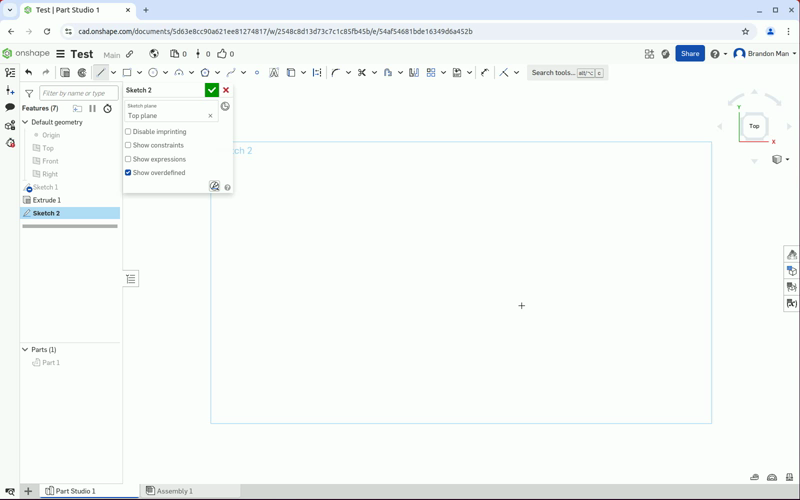
click(521, 305)
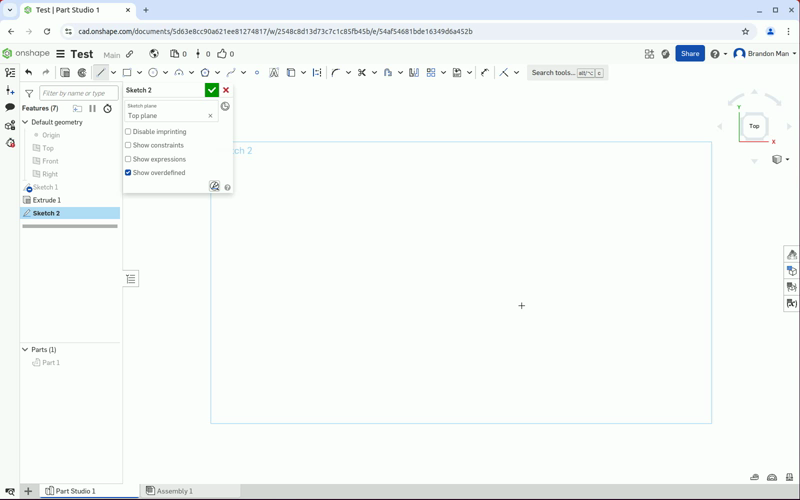
key_up(shift)
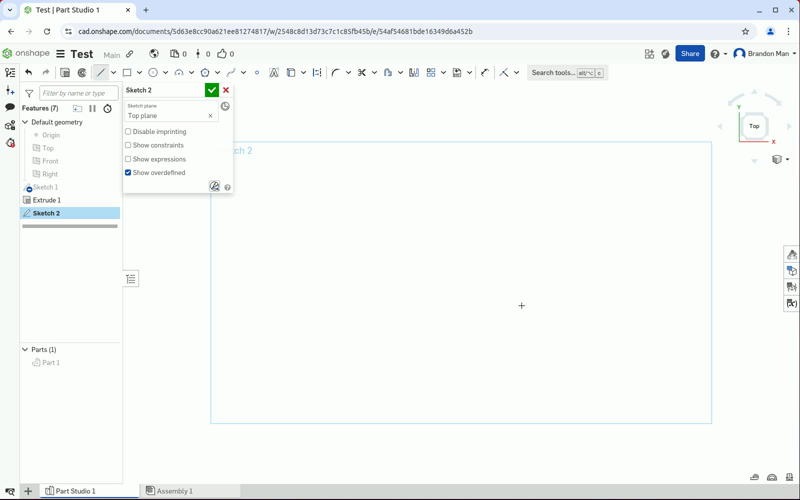
key_down(shift)
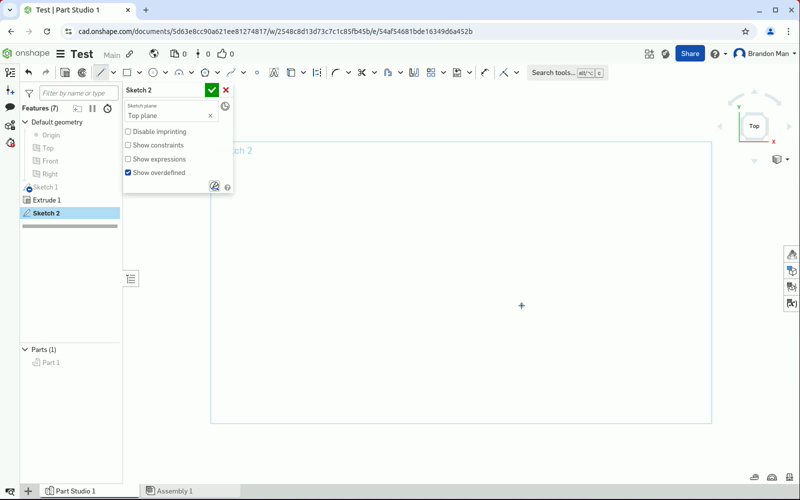
mouse_move(551, 305)
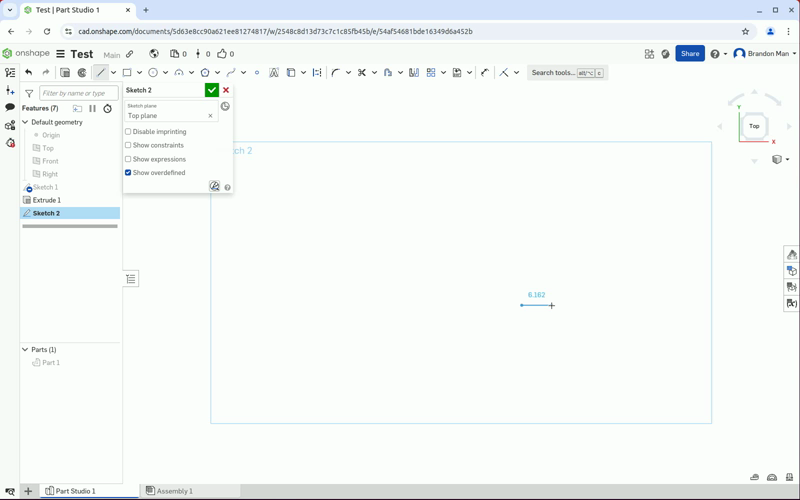
mouse_move(539, 305)
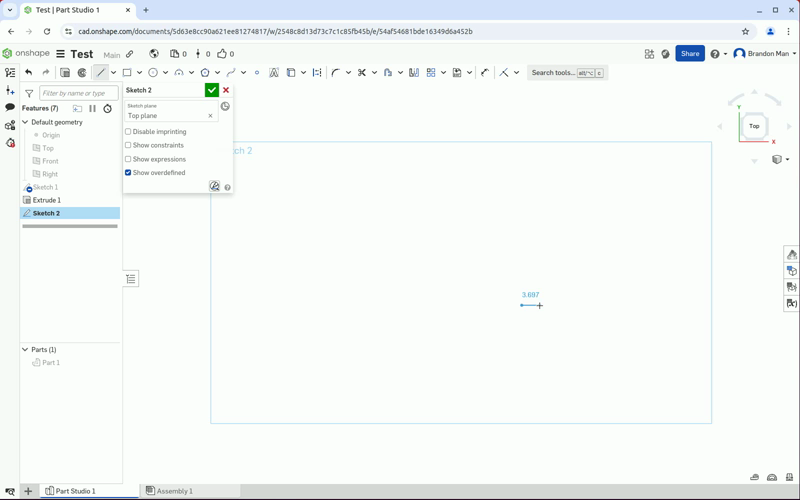
click(539, 305)
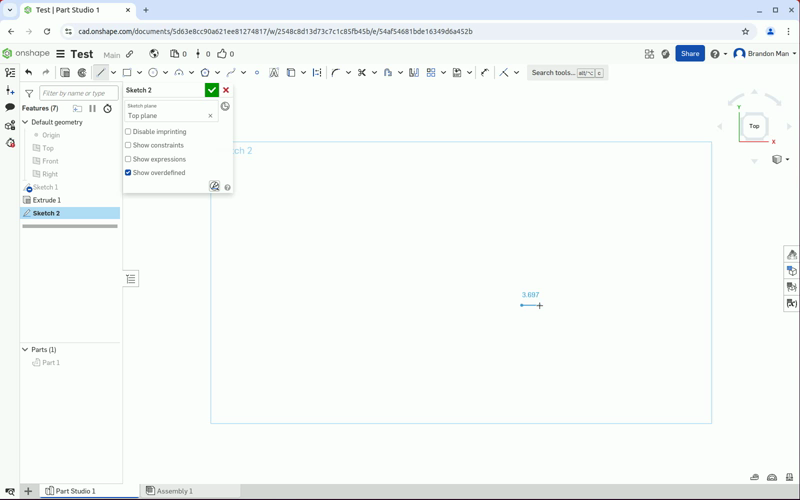
key_up(shift)
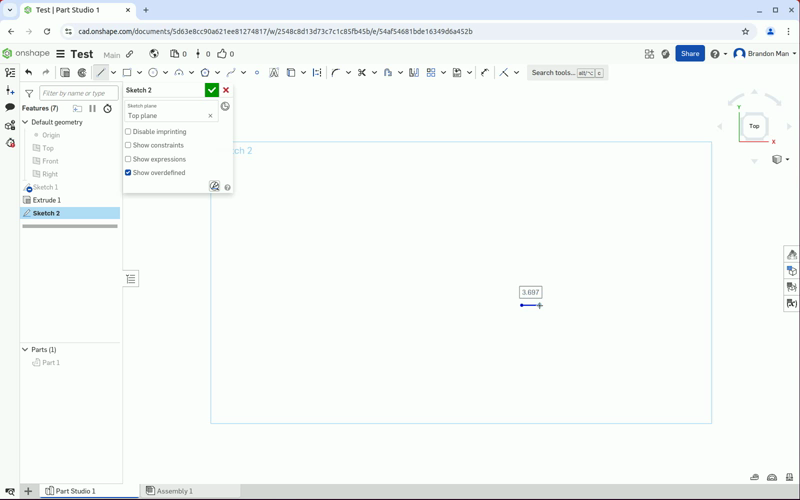
key_down(shift)
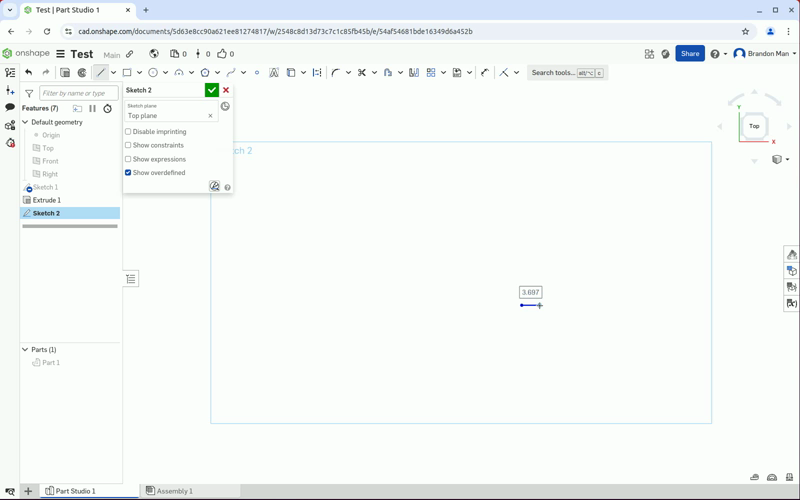
mouse_move(569, 305)
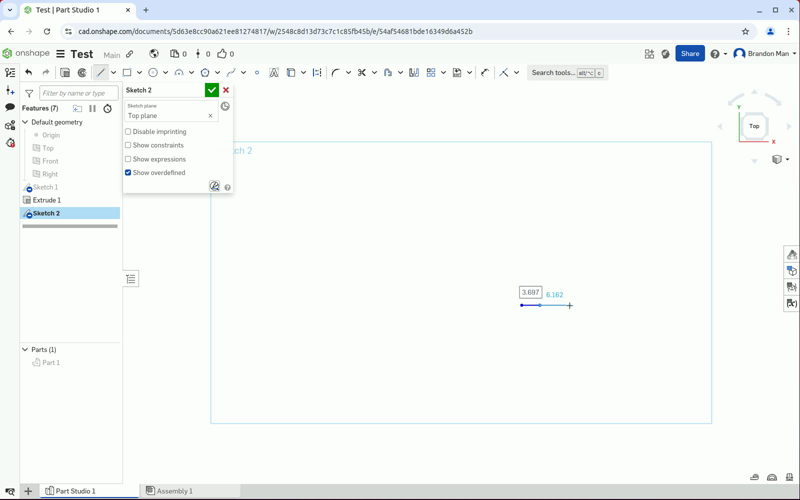
mouse_move(554, 321)
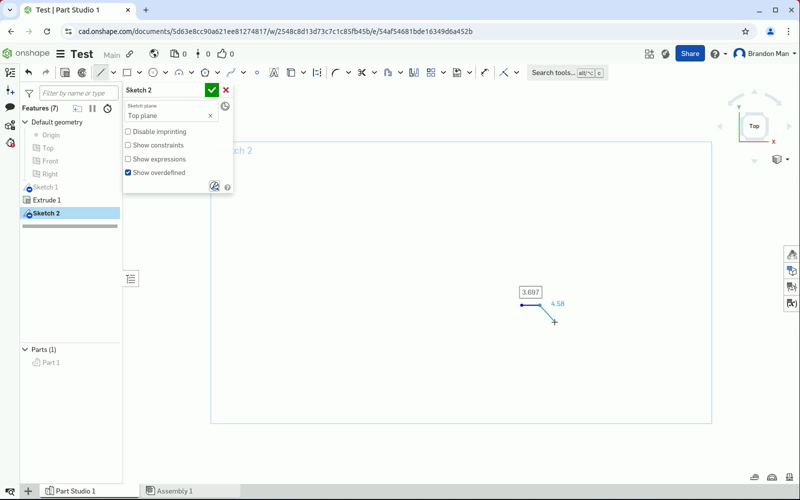
click(554, 321)
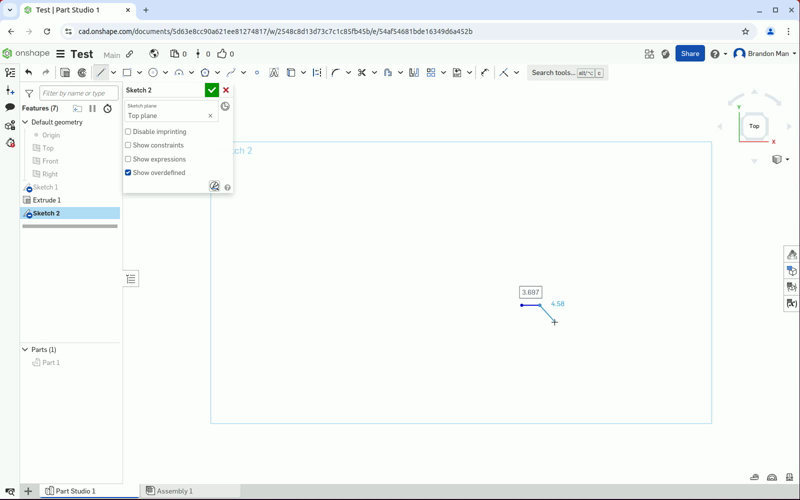
key_up(shift)
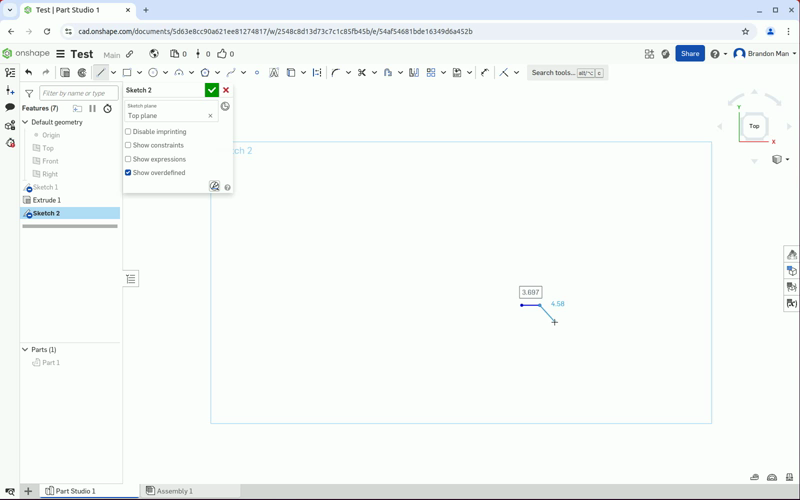
key_down(shift)
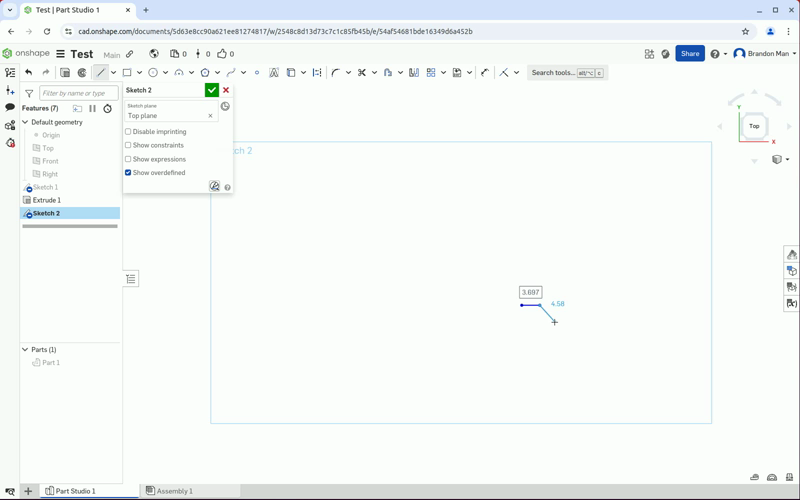
mouse_move(584, 321)
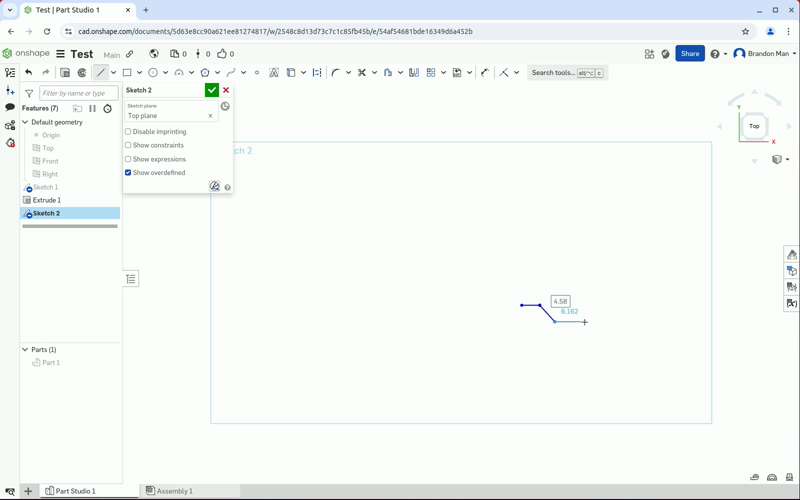
mouse_move(573, 321)
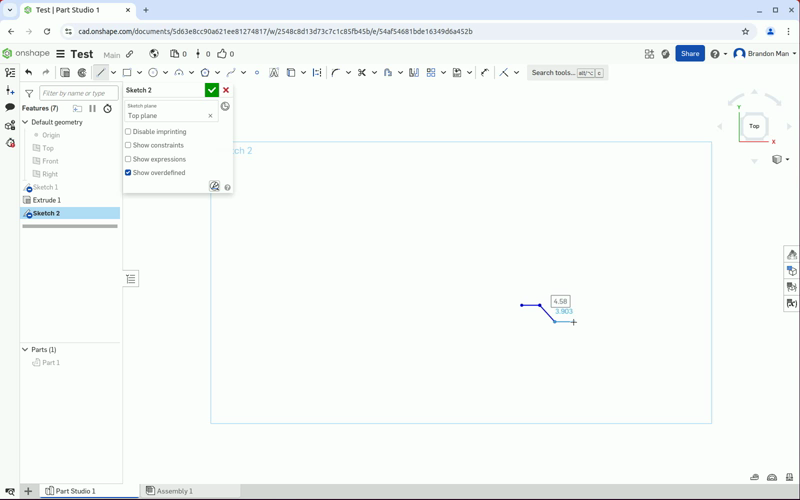
click(573, 321)
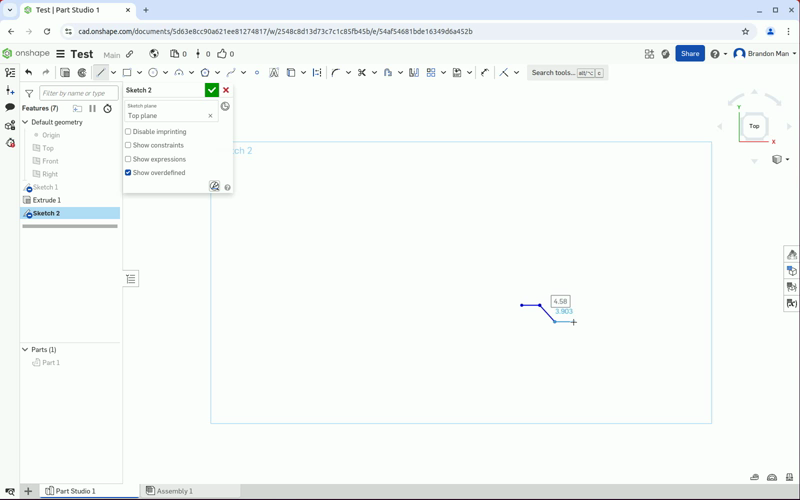
key_up(shift)
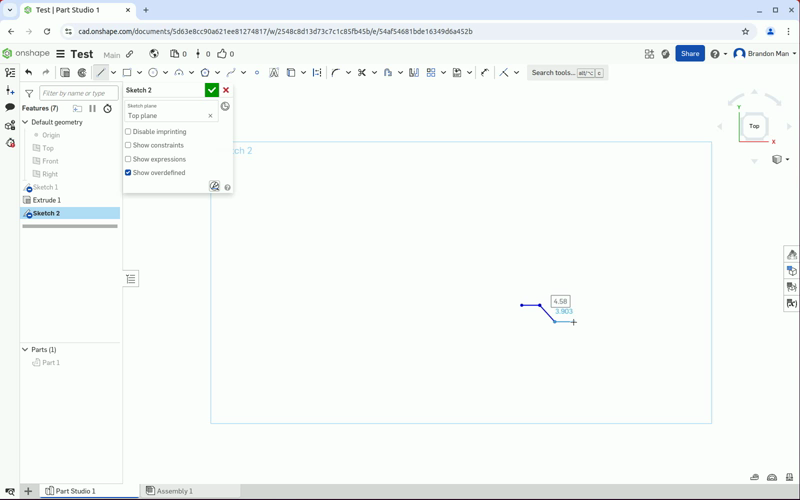
key_down(shift)
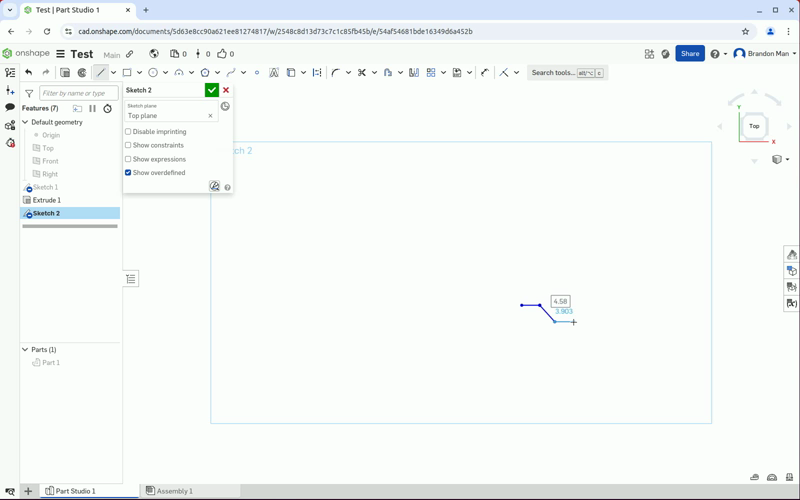
mouse_move(589, 321)
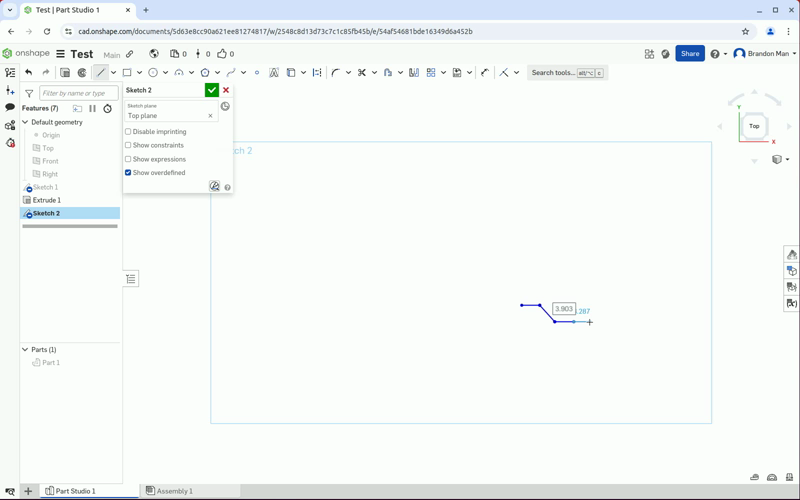
mouse_move(573, 274)
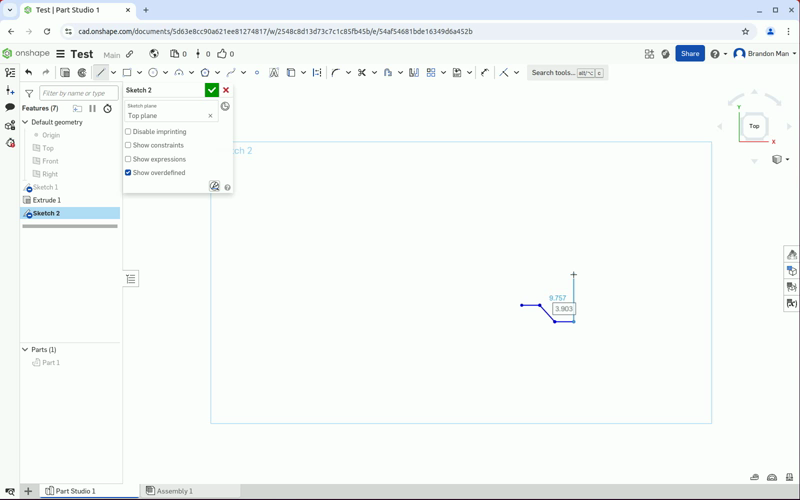
click(573, 274)
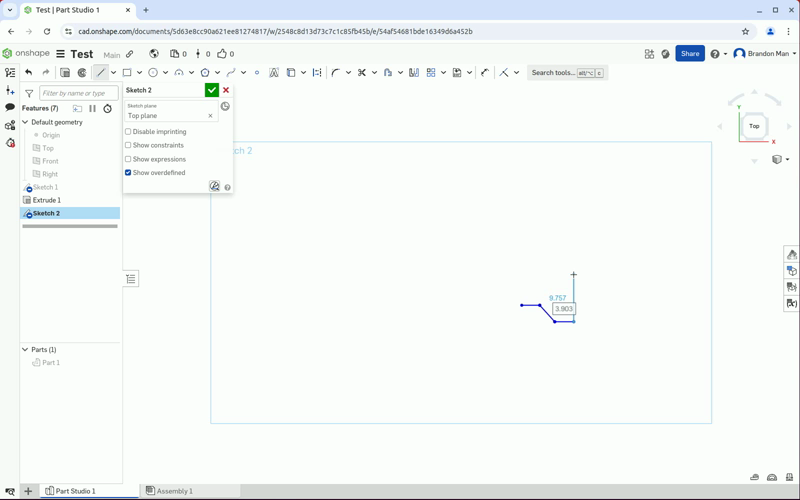
key_up(shift)
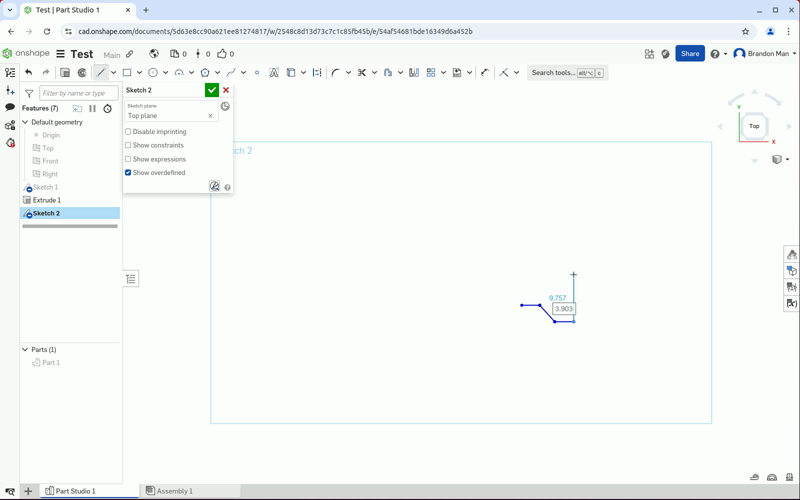
key_down(shift)
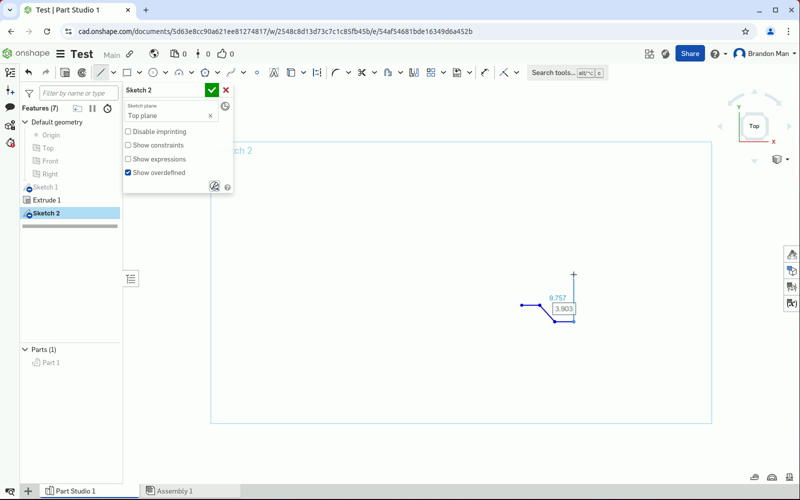
mouse_move(589, 274)
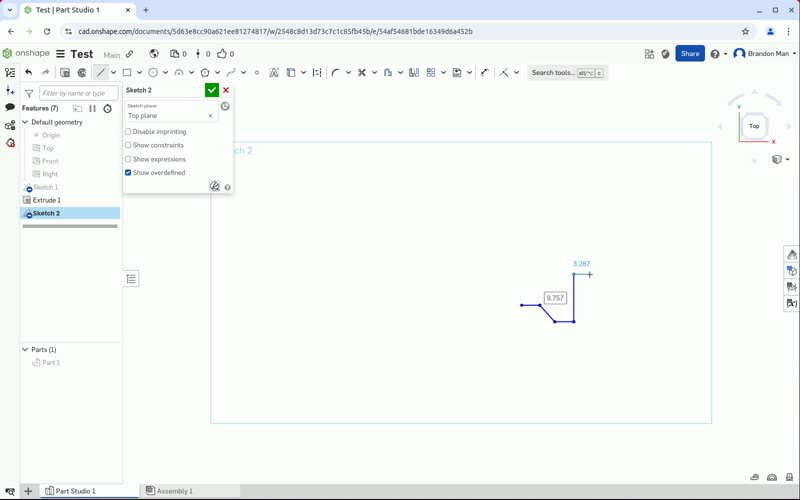
mouse_move(521, 274)
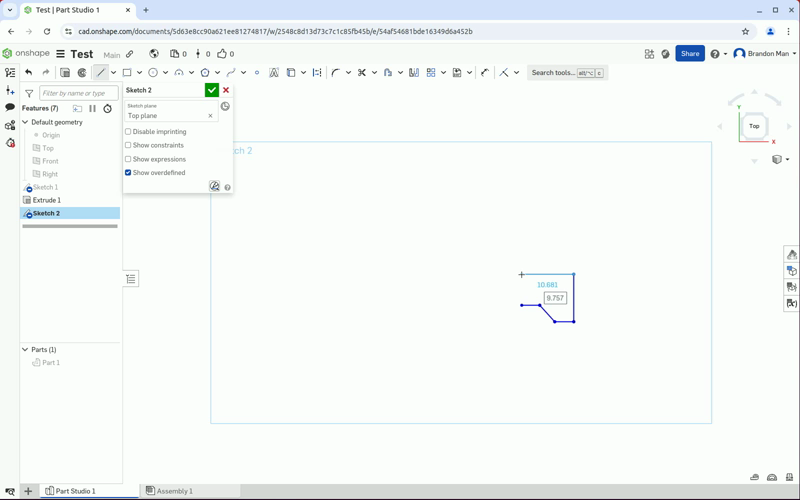
click(521, 274)
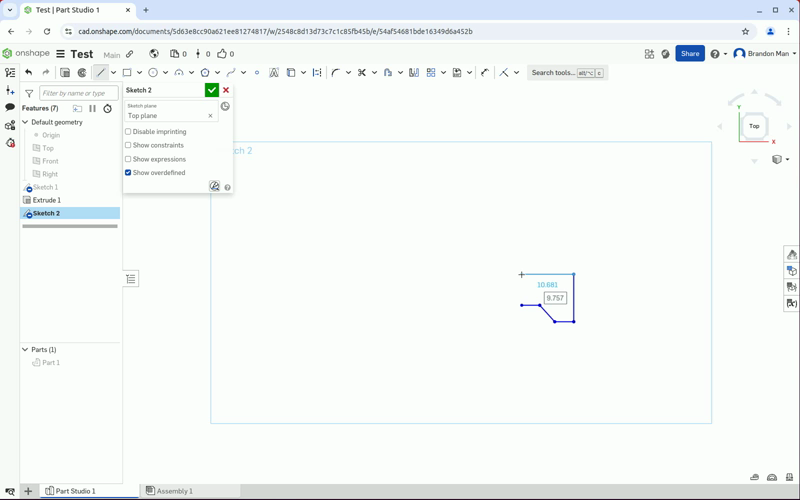
key_up(shift)
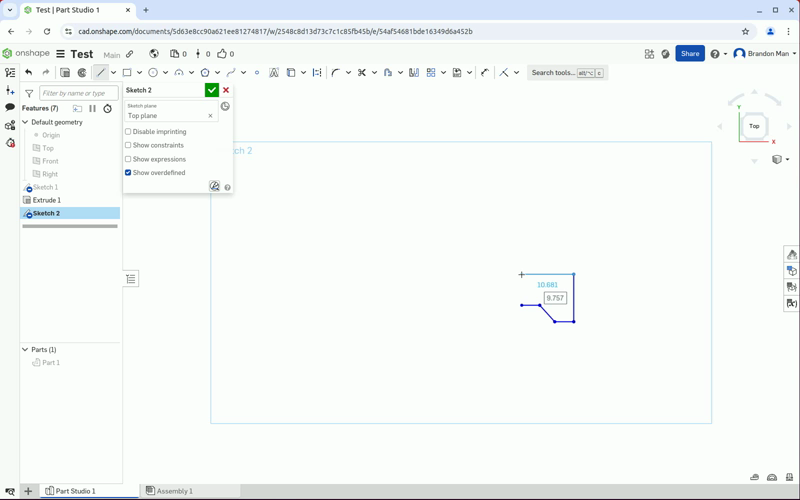
mouse_move(551, 274)
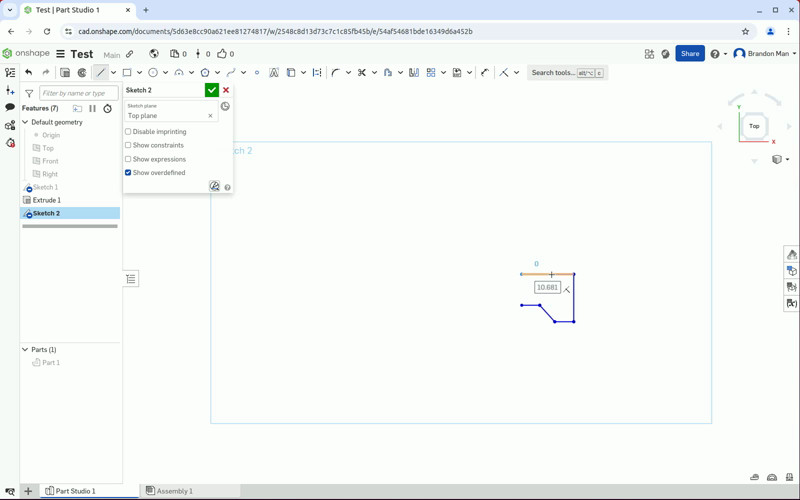
key_down(shift)
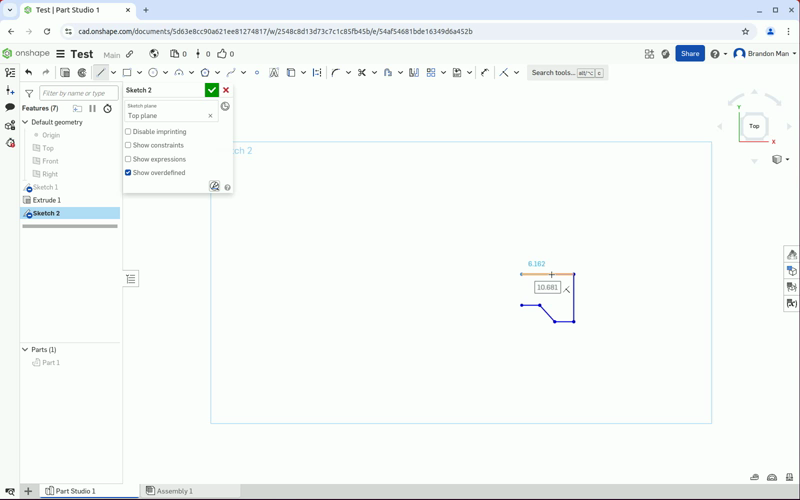
mouse_move(521, 305)
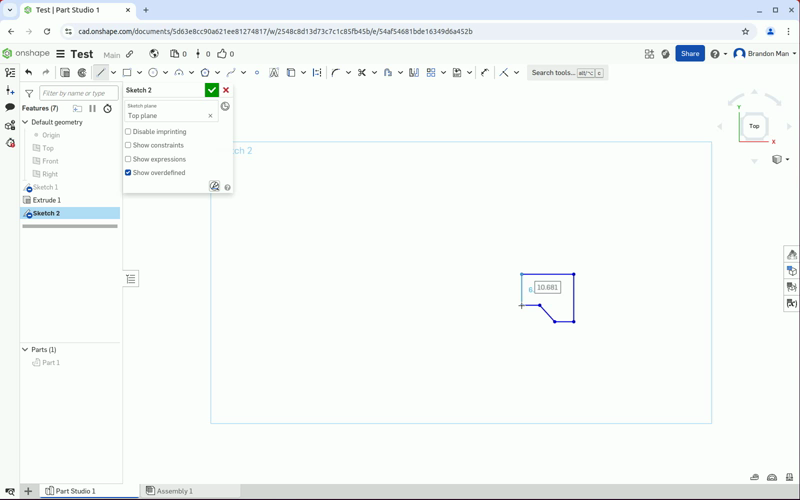
key_up(shift)
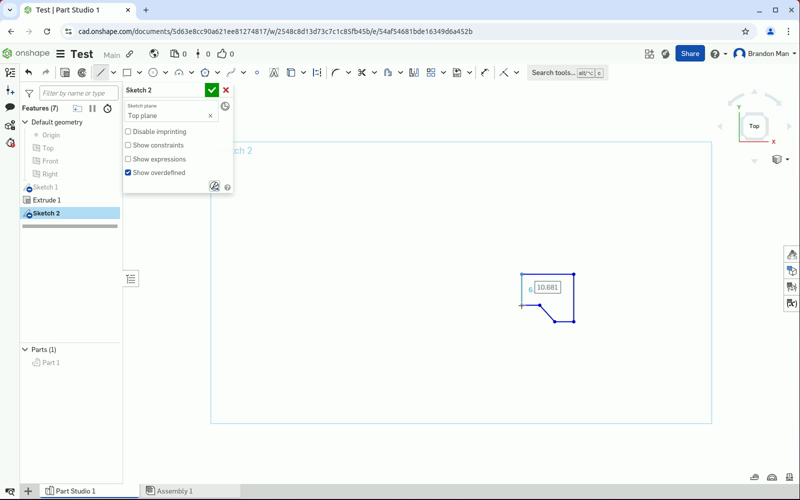
click(521, 305)
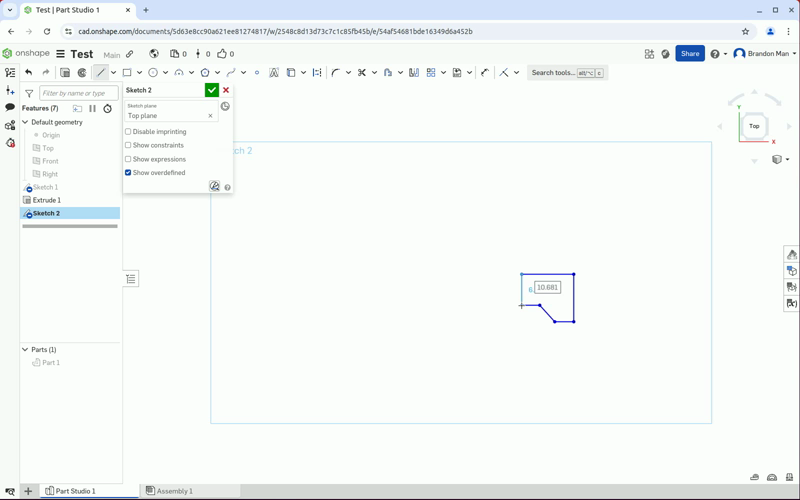
key(esc)
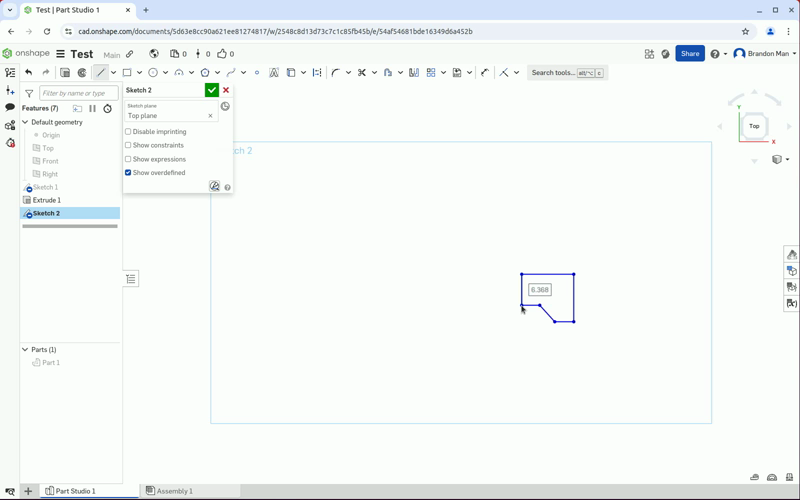
key(c)
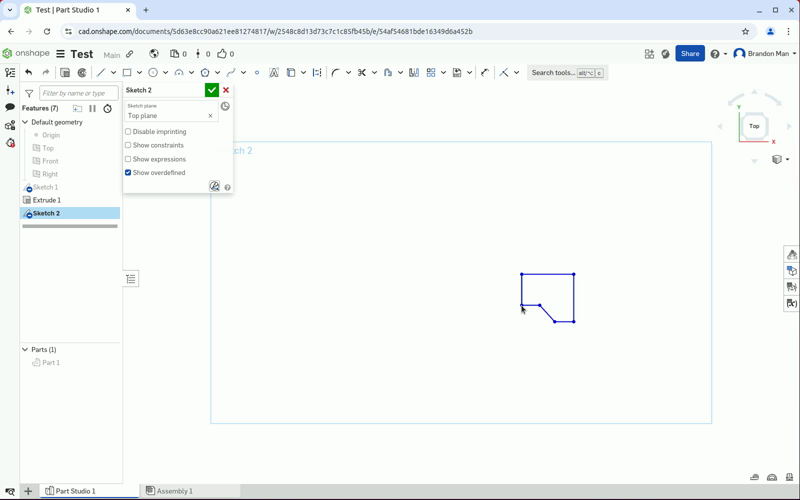
key_down(shift)
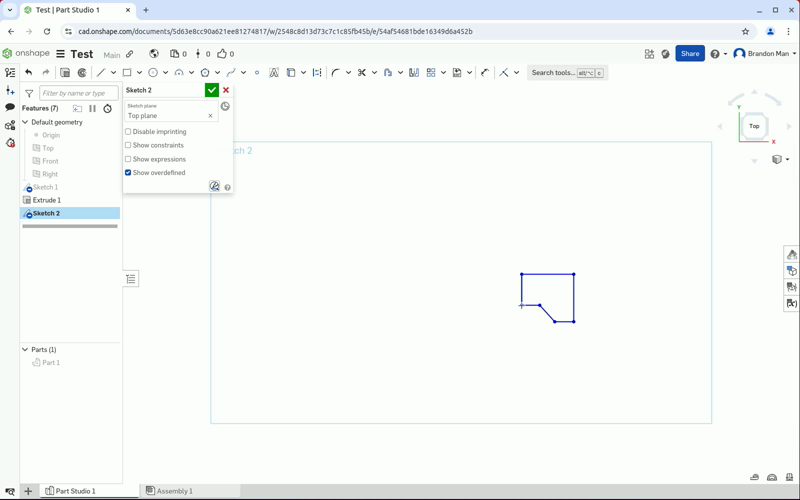
mouse_move(554, 284)
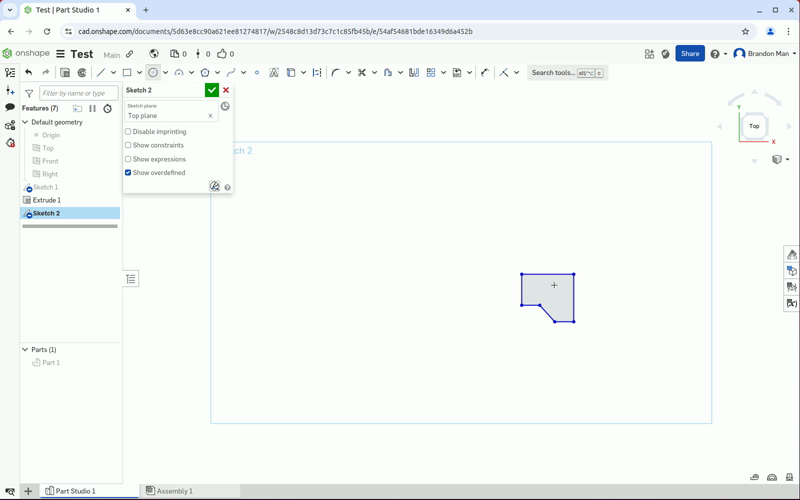
click(554, 284)
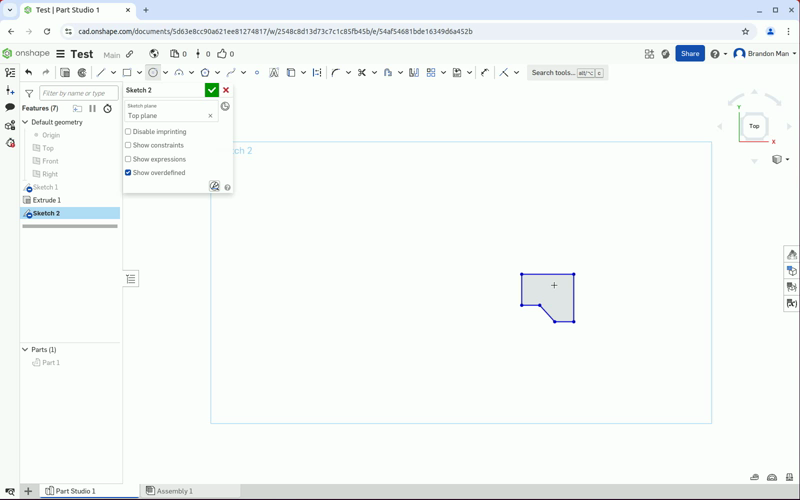
key_up(shift)
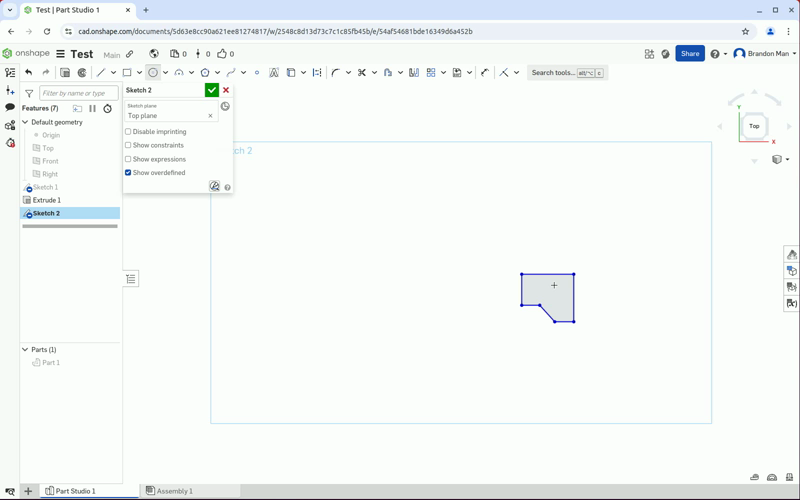
mouse_move(558, 284)
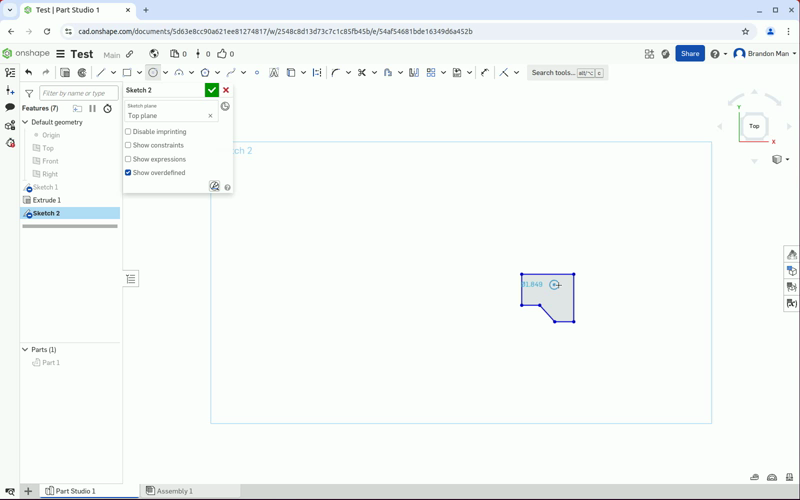
click(558, 284)
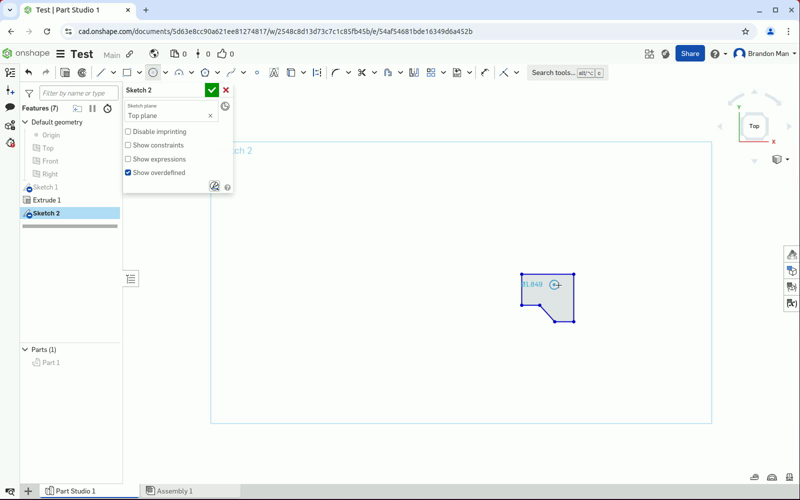
key(esc)
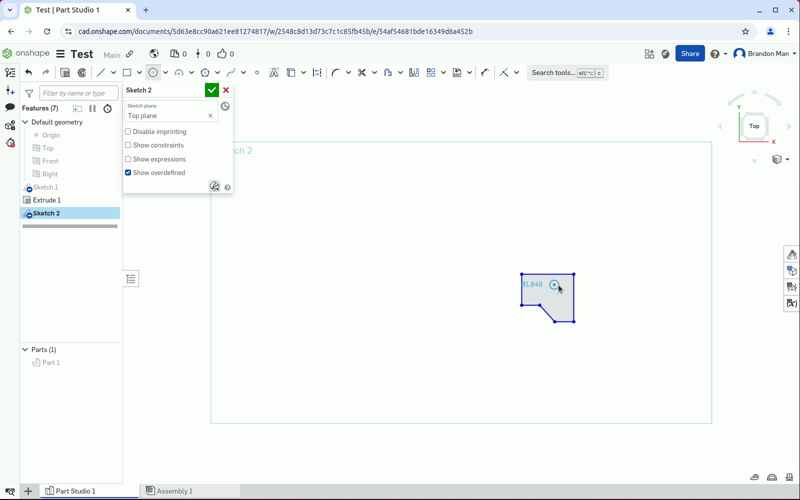
key(c)
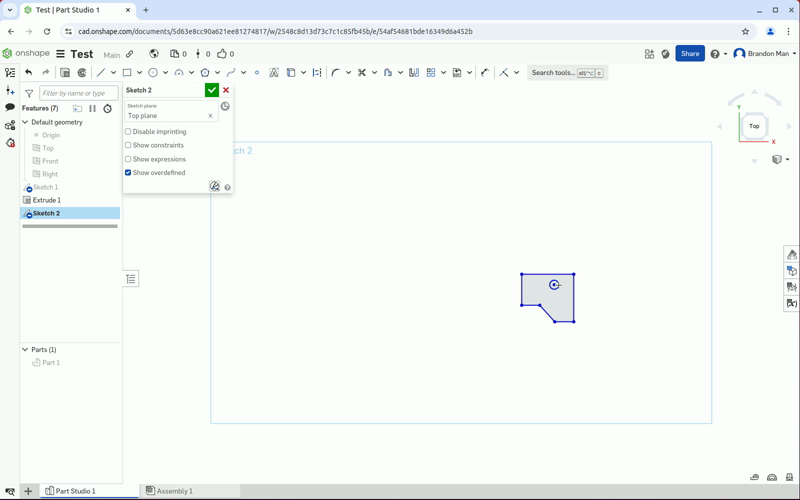
key_down(shift)
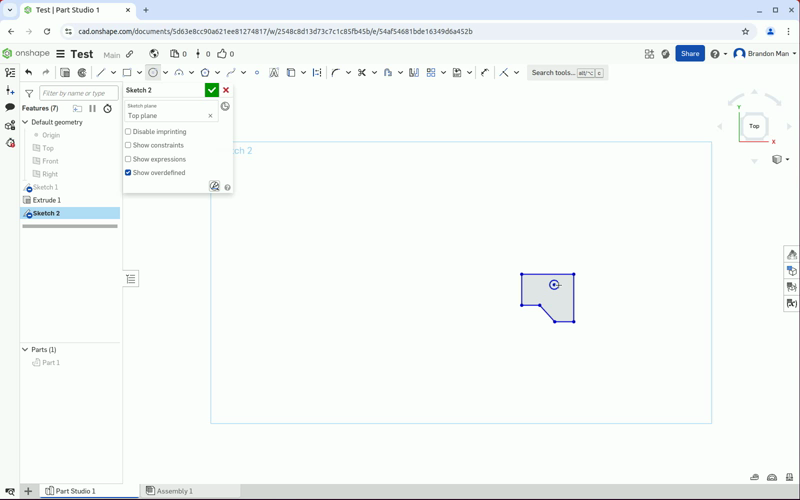
mouse_move(563, 311)
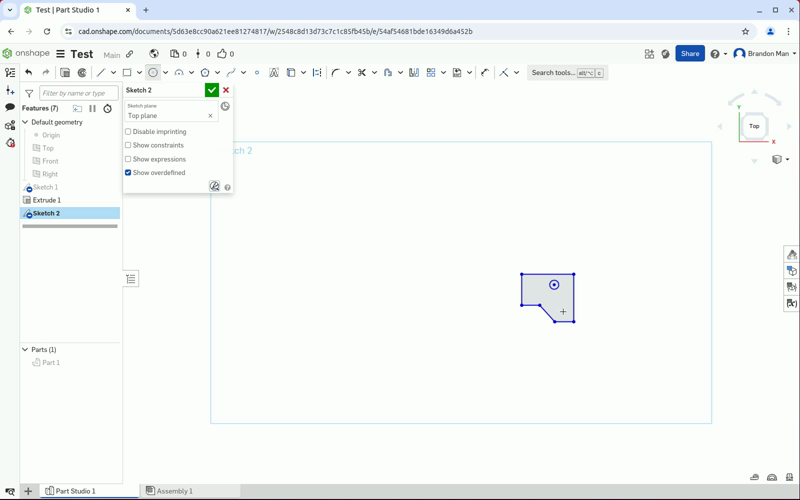
click(563, 311)
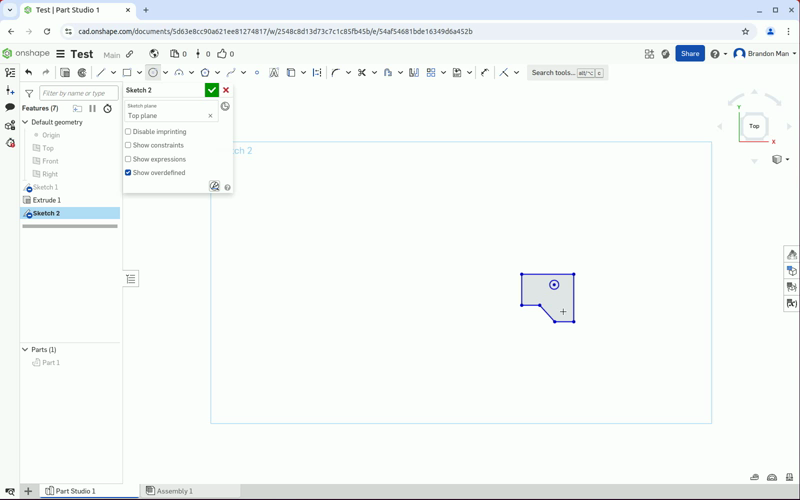
key_up(shift)
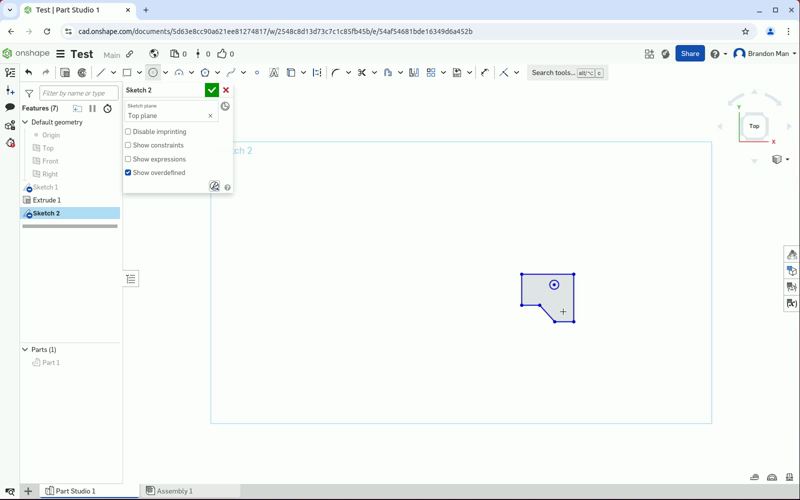
mouse_move(567, 311)
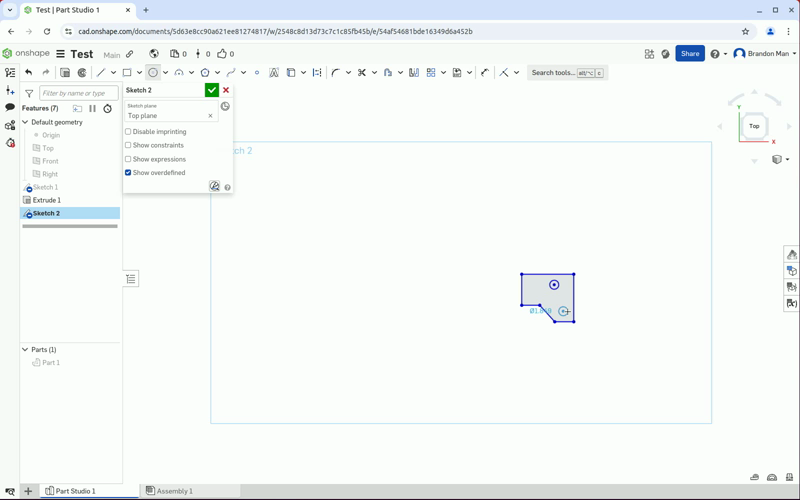
click(567, 311)
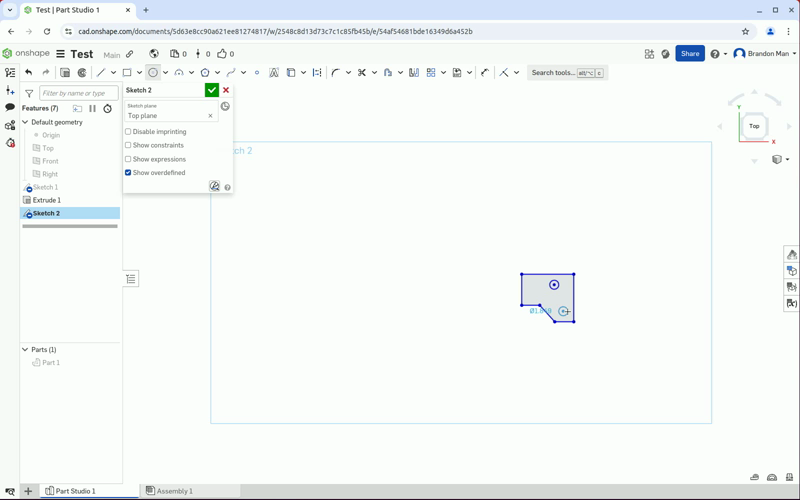
key(esc)
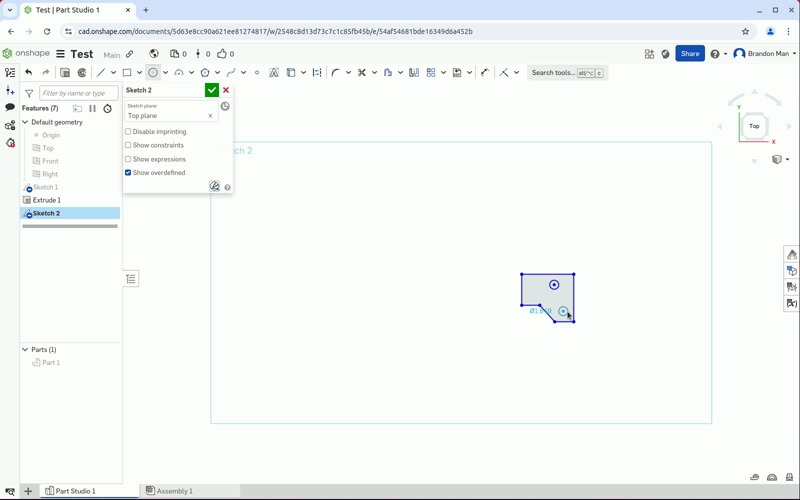
mouse_move(568, 301)
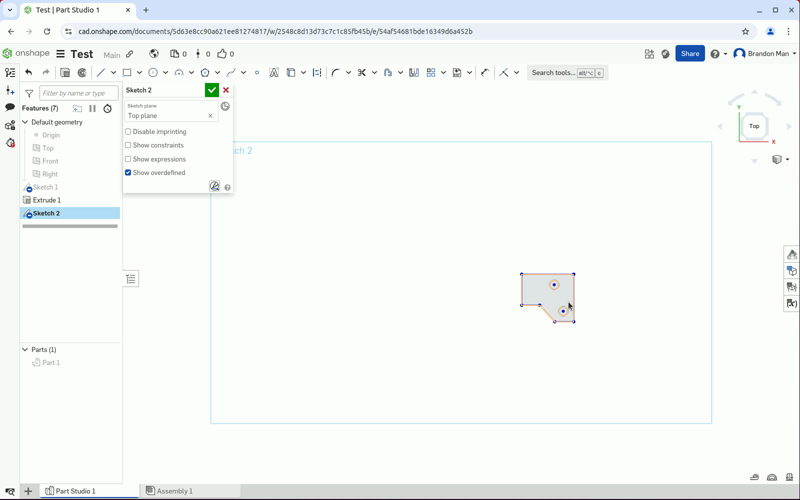
click(568, 301)
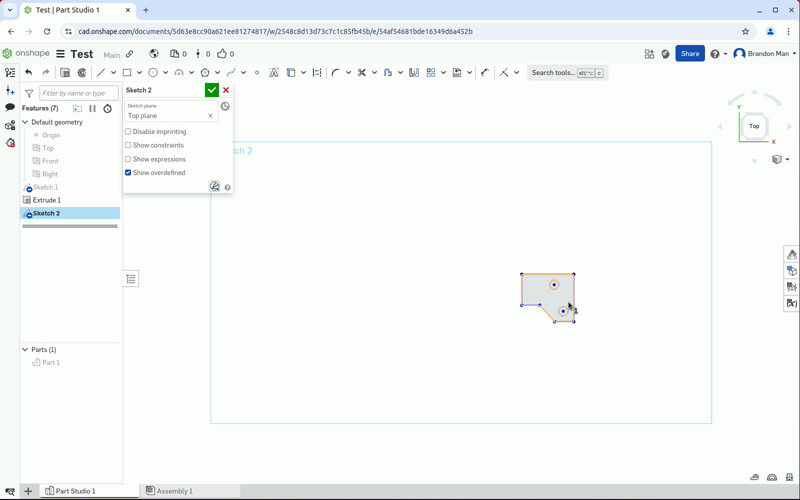
mouse_move(73, 352)
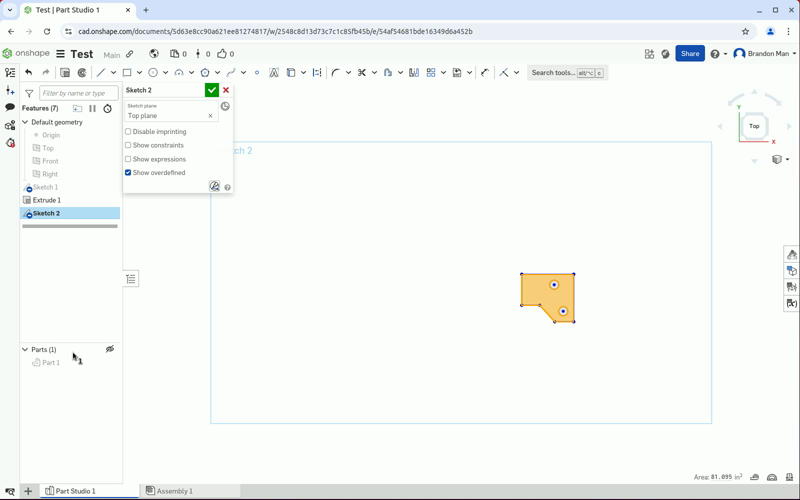
key(shift+y)
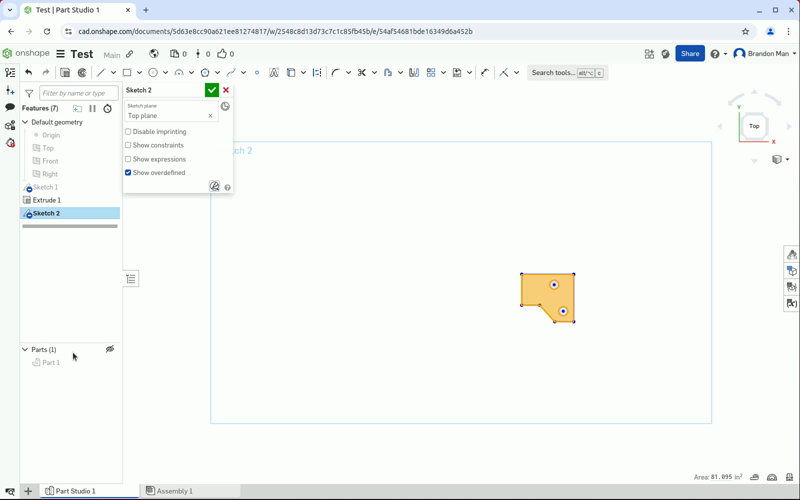
key(shift+e)
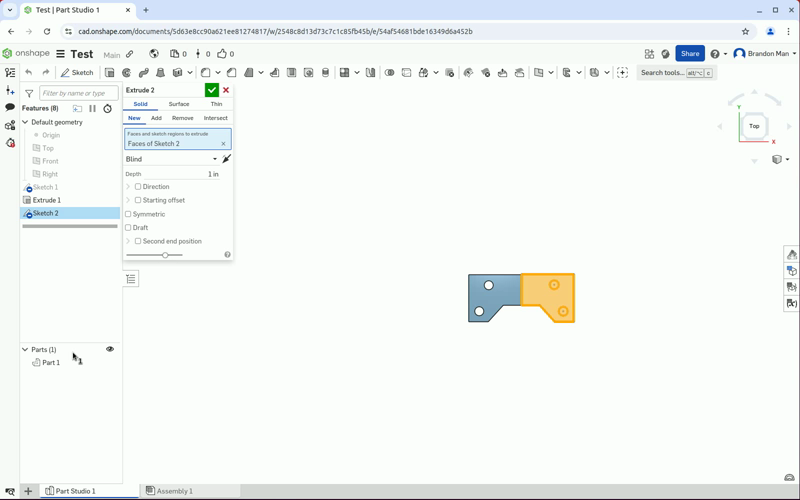
mouse_move(143, 106)
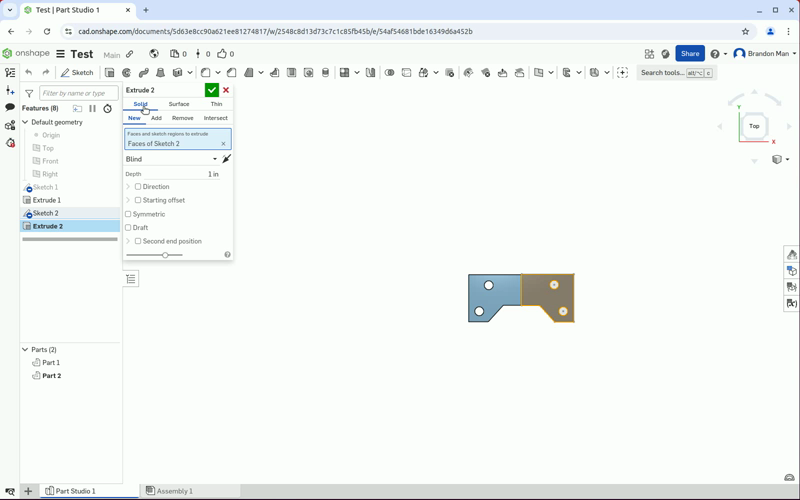
click(143, 106)
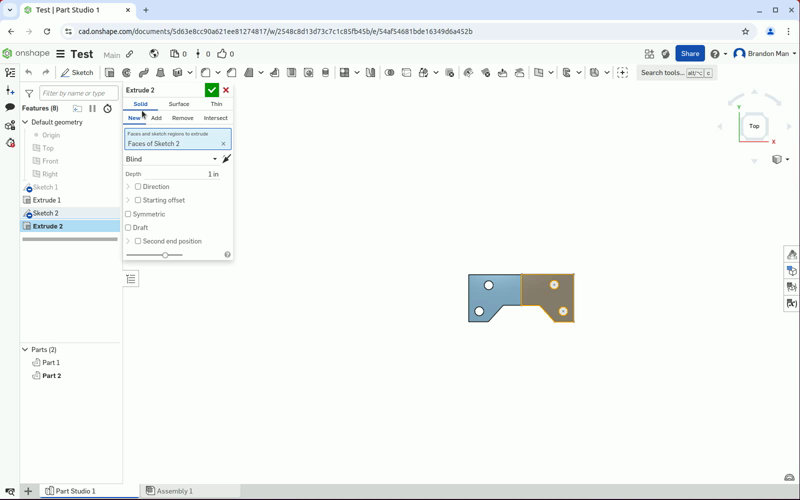
mouse_move(137, 120)
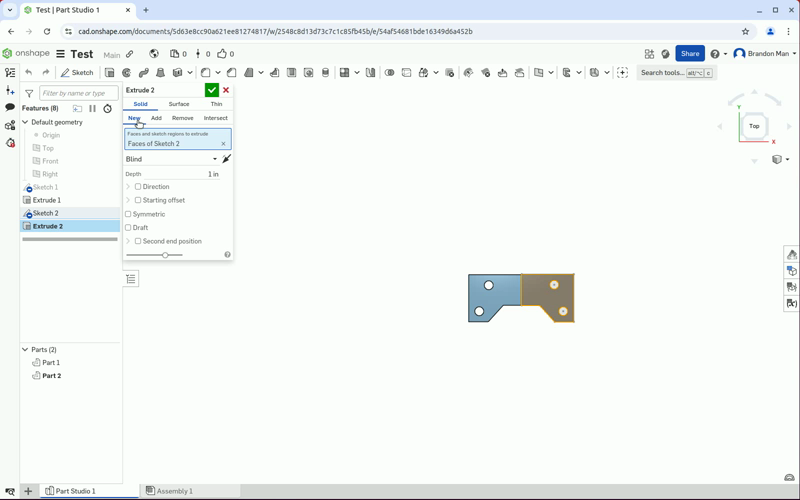
click(137, 120)
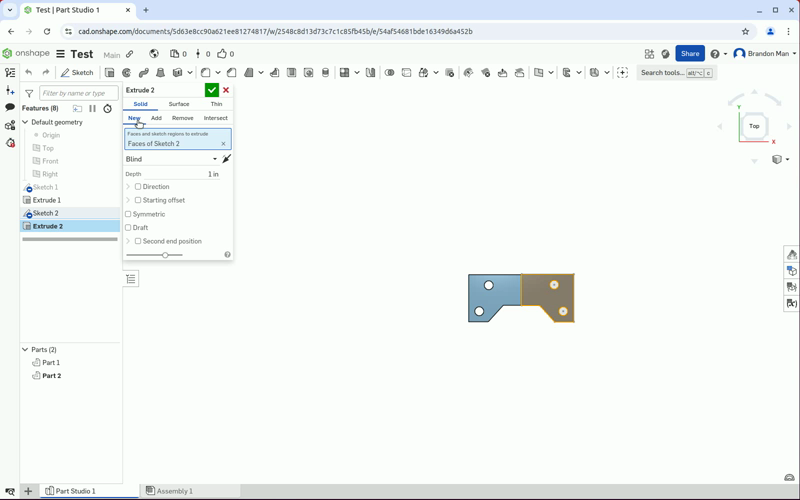
key(tab, 4)
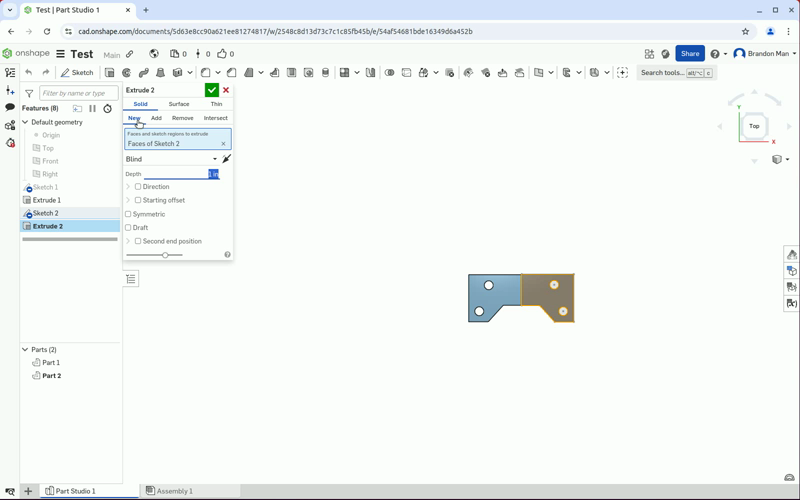
text(2.166)
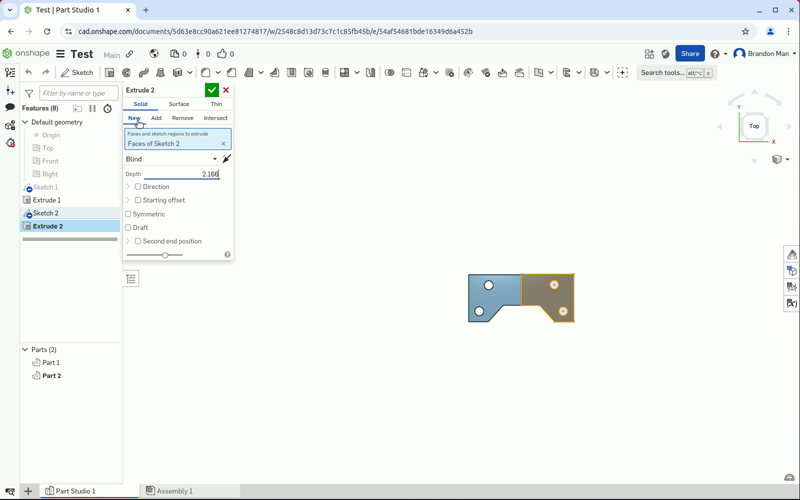
key(enter)
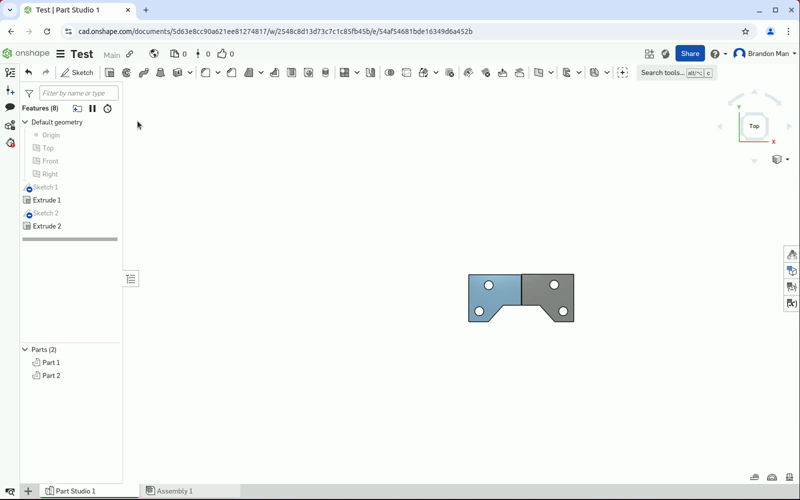
key(shift+h)
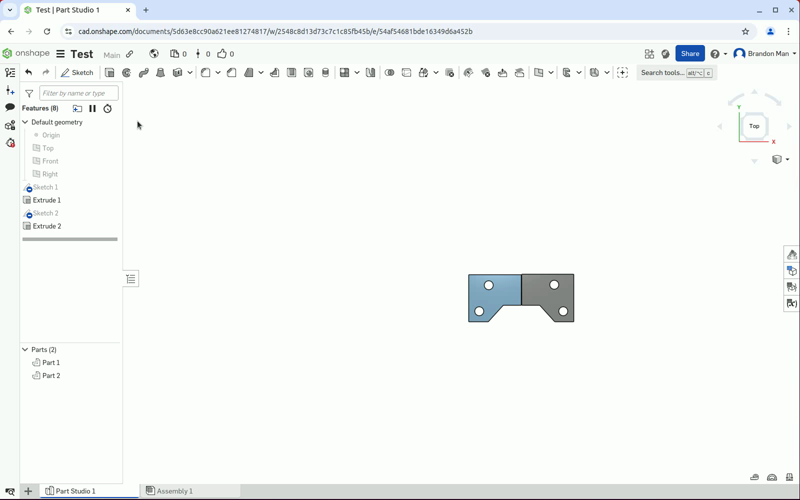
key(shift+h)
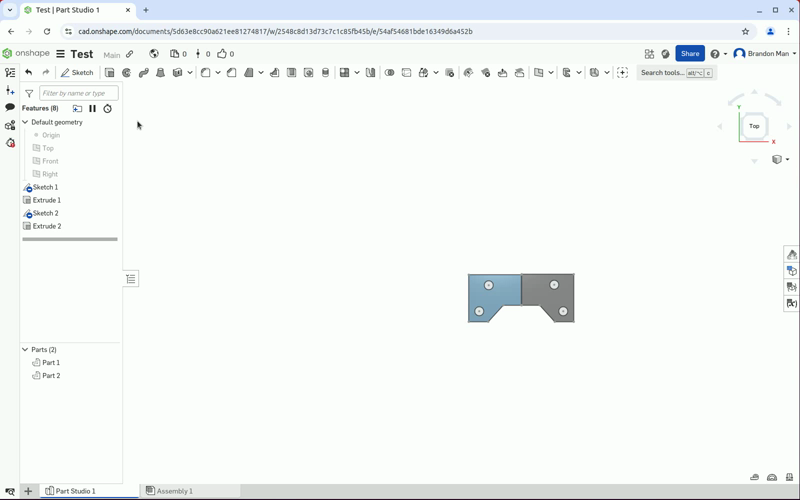
key(shift+7)
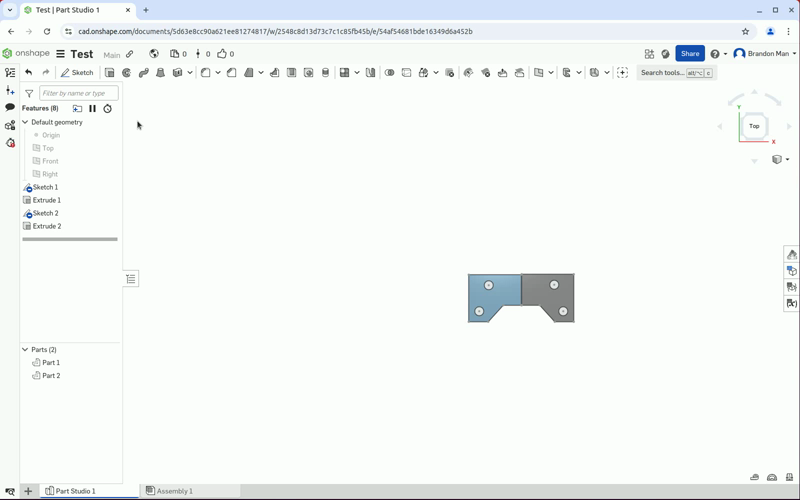
key(up, 3)
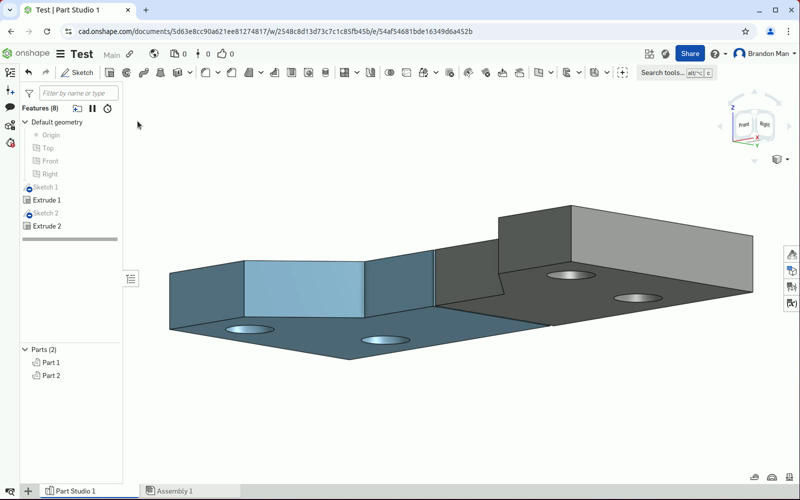
key(left, 3)
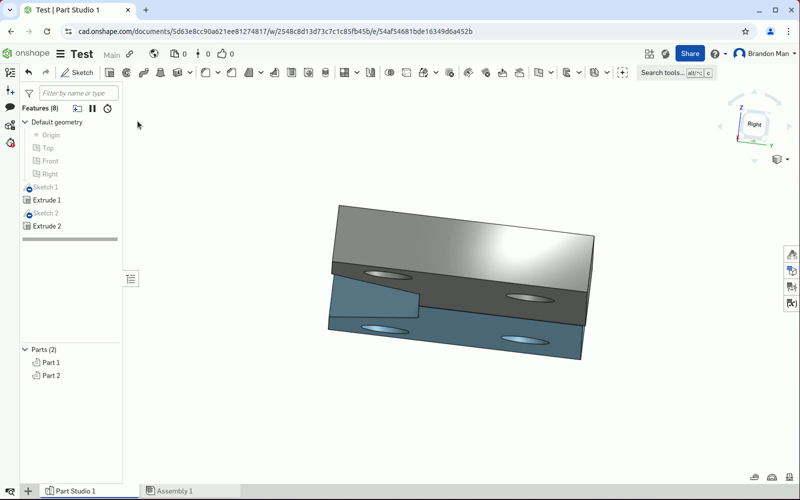
key(right, 3)
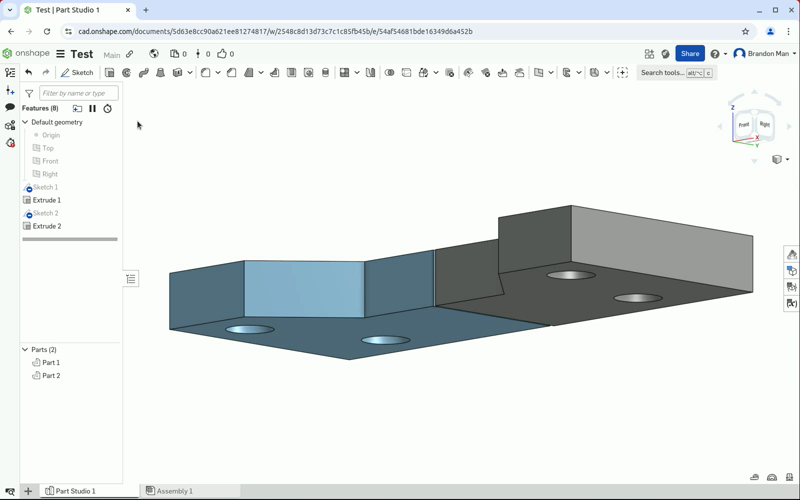
key(down, 3)
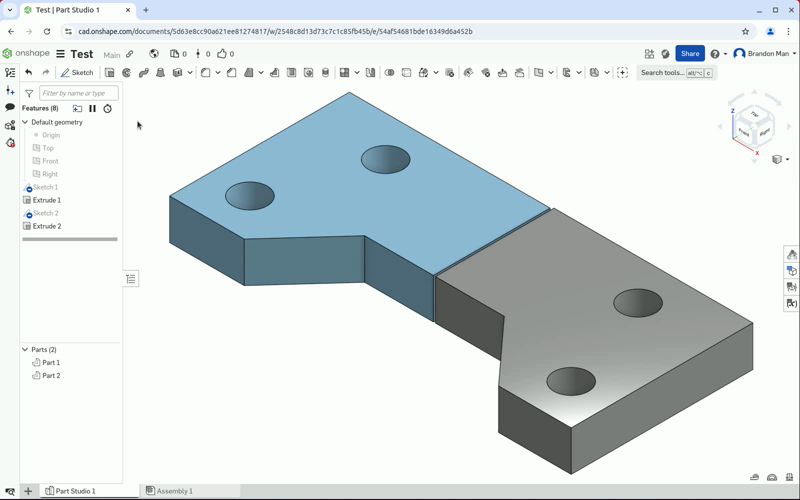
mouse_move(73, 189)
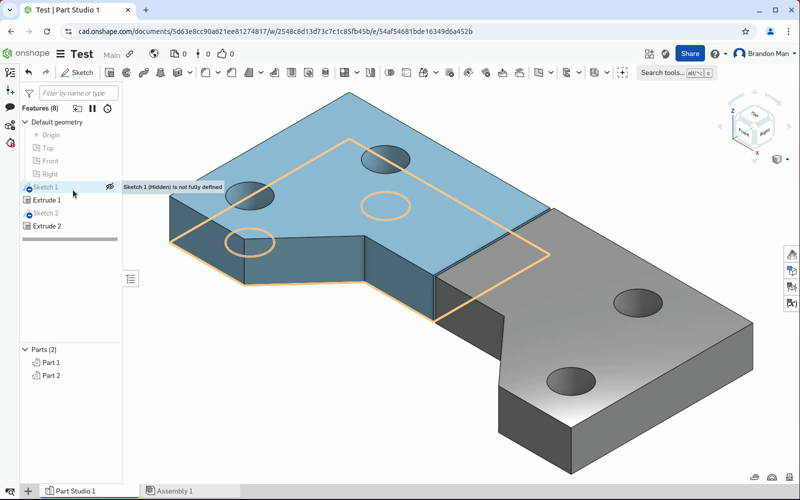
click(73, 189)